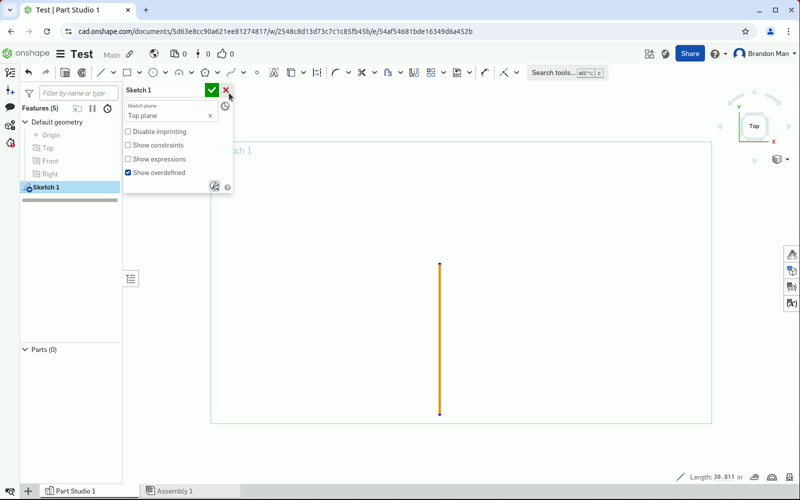
key(shift+h)
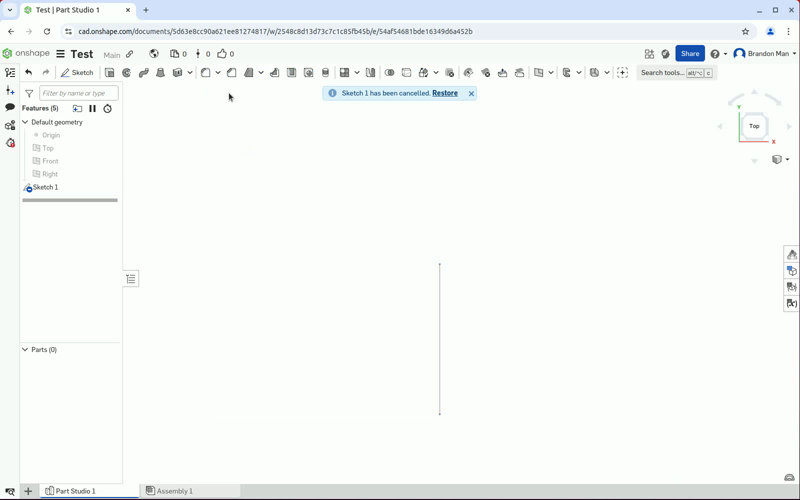
key(shift+s)
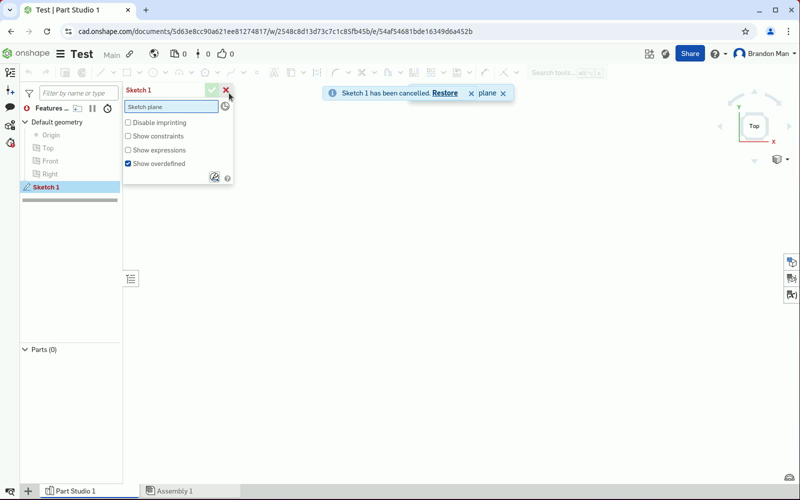
mouse_move(73, 150)
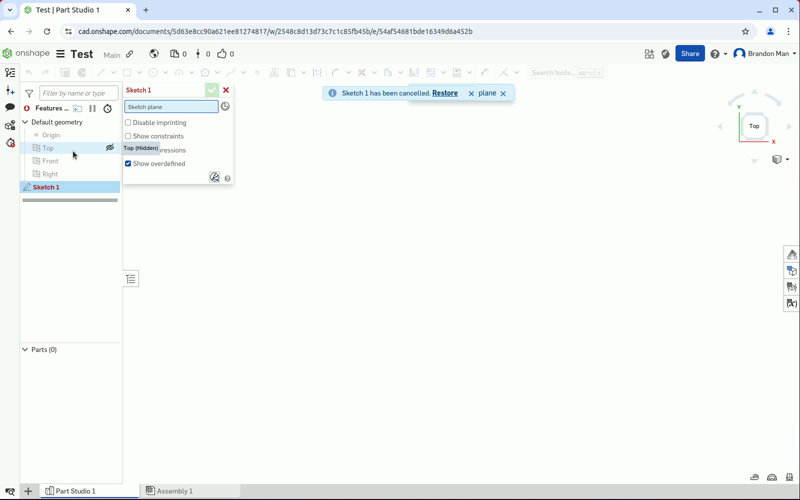
click(73, 150)
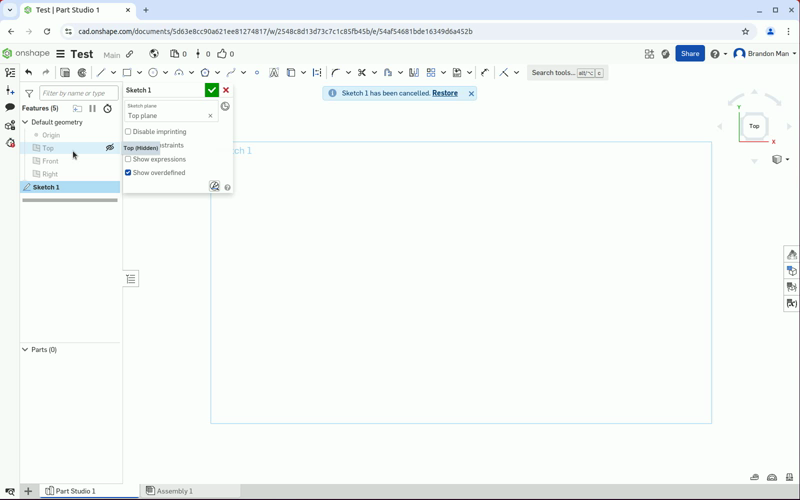
mouse_move(73, 352)
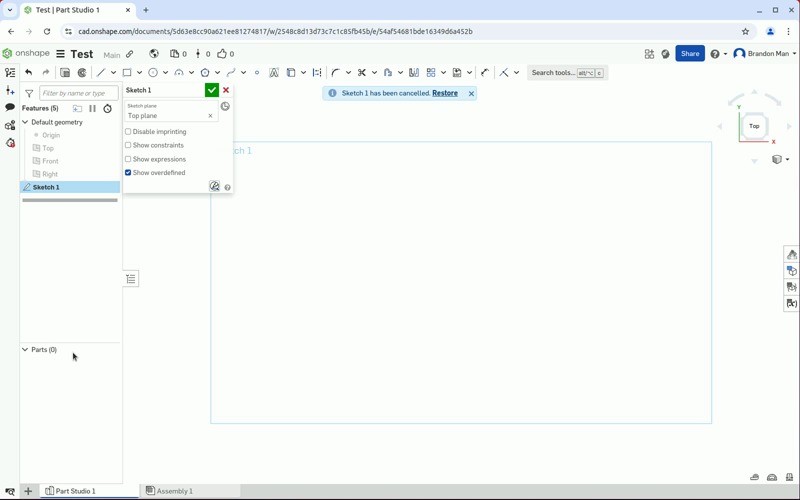
key(y)
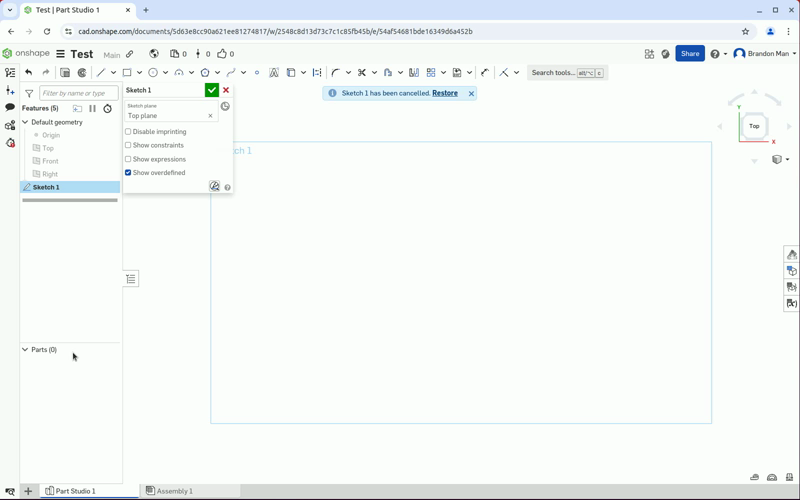
key(c)
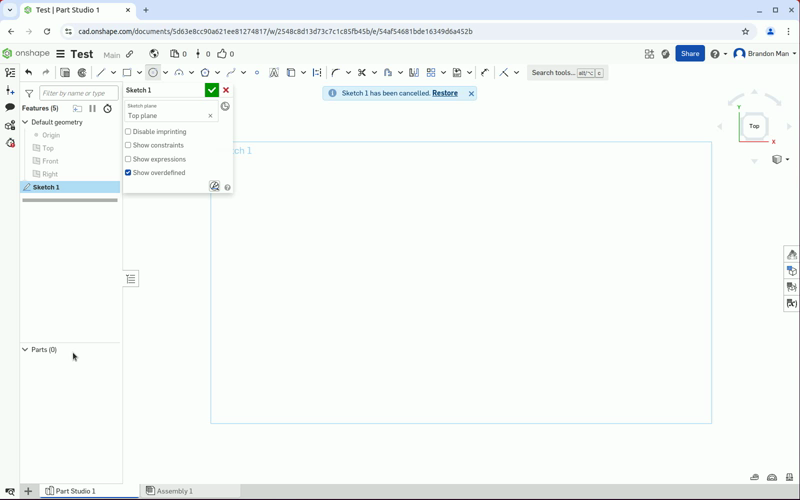
key_down(shift)
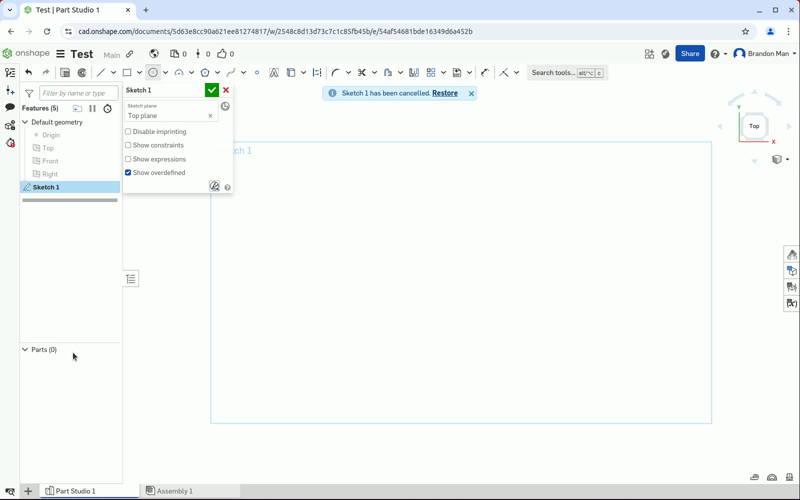
mouse_move(460, 282)
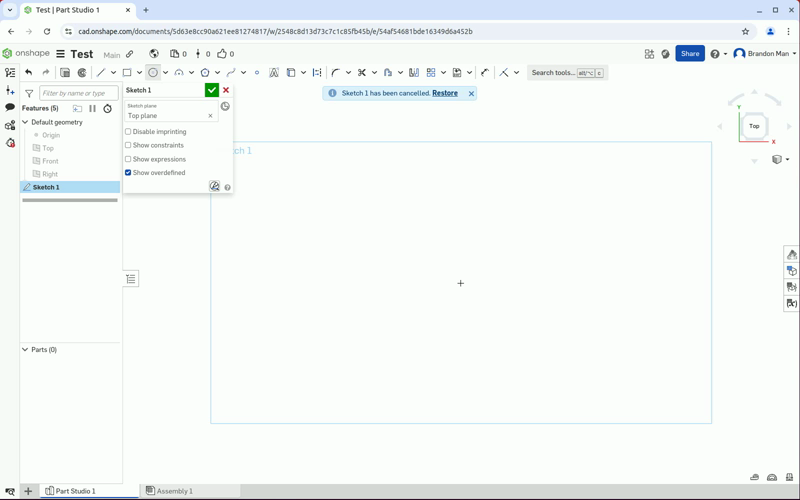
click(460, 282)
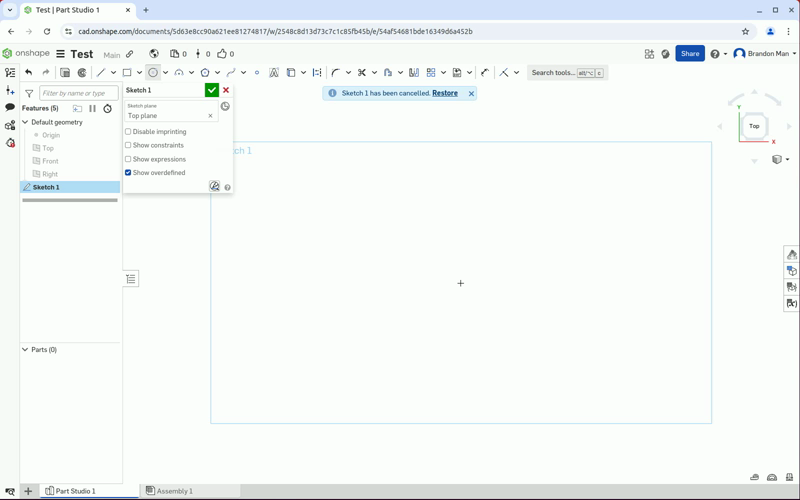
key_up(shift)
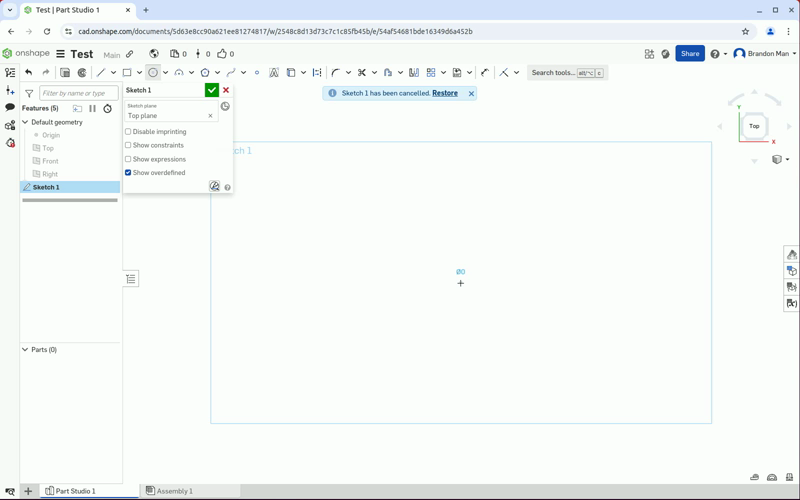
mouse_move(479, 282)
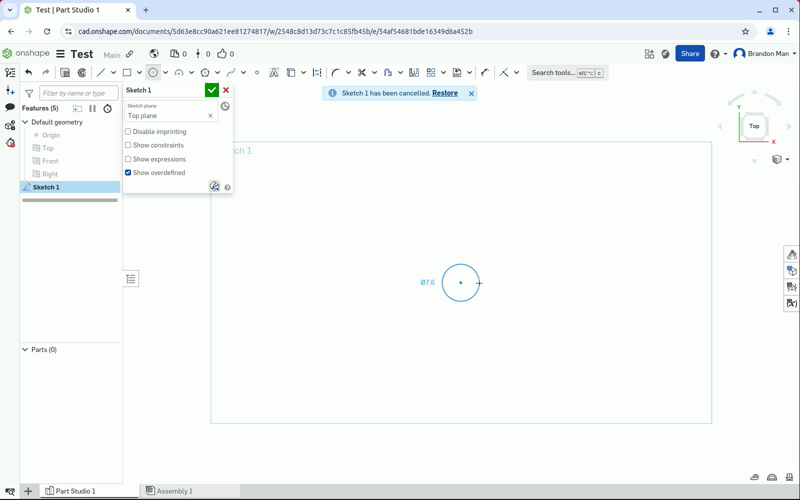
click(479, 282)
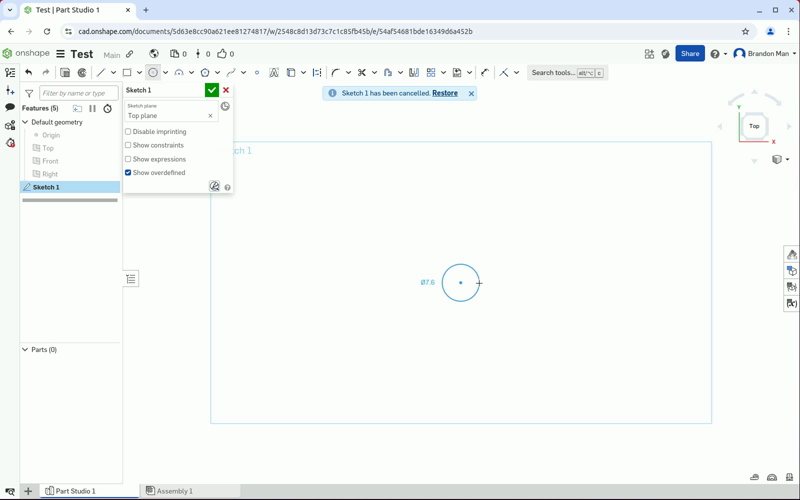
key(esc)
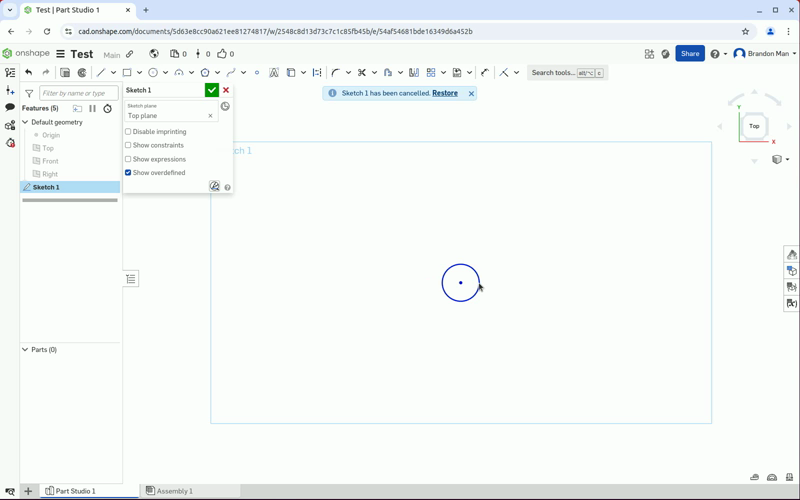
key(c)
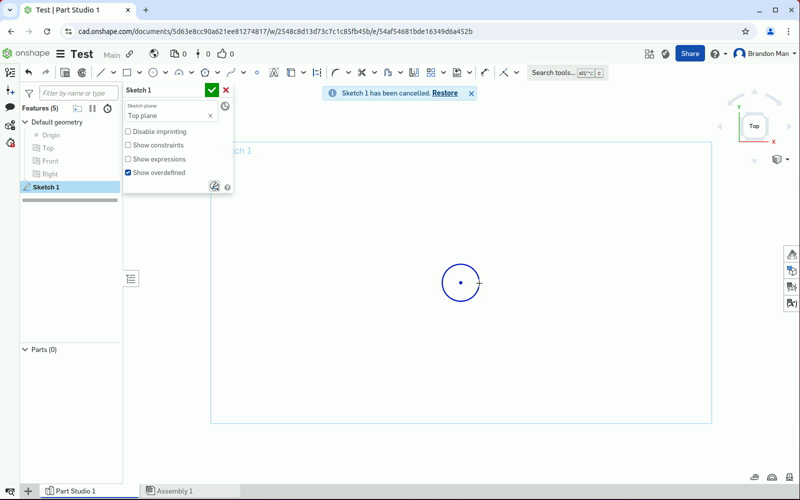
key_down(shift)
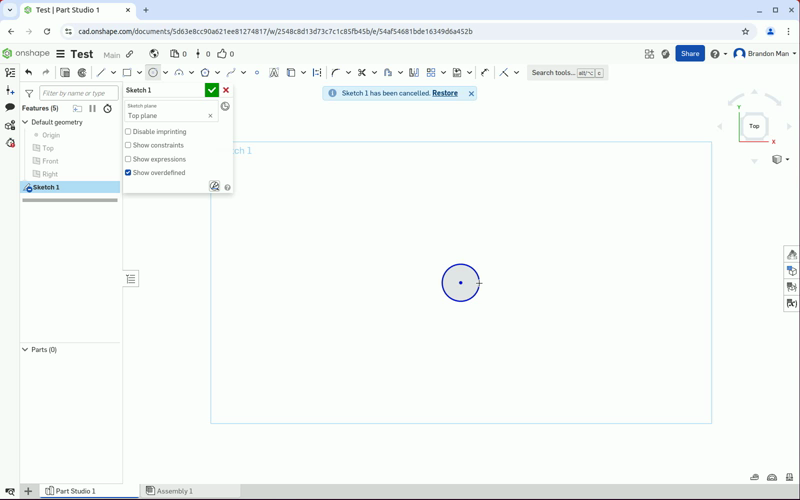
mouse_move(460, 282)
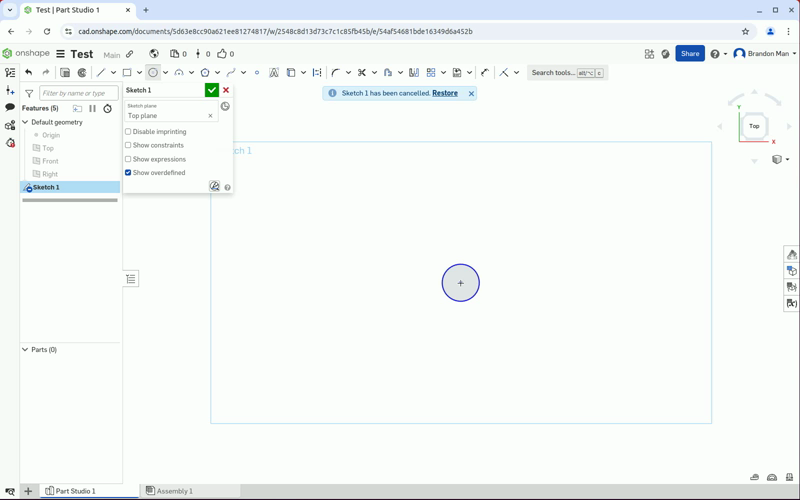
click(460, 282)
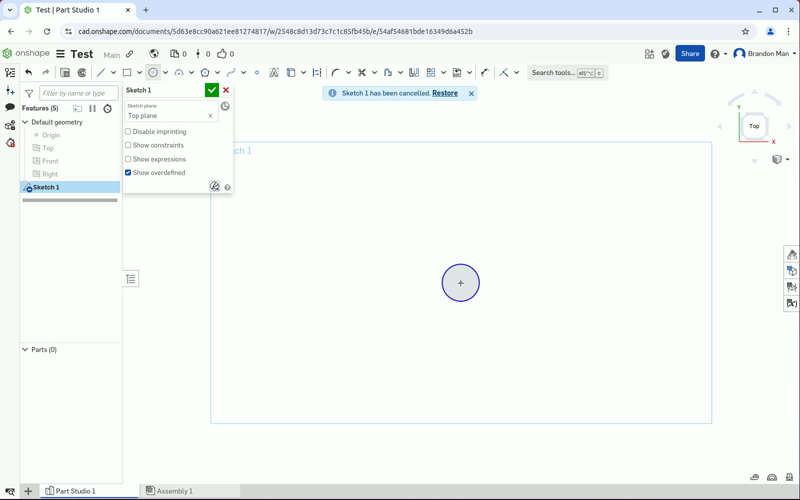
key_up(shift)
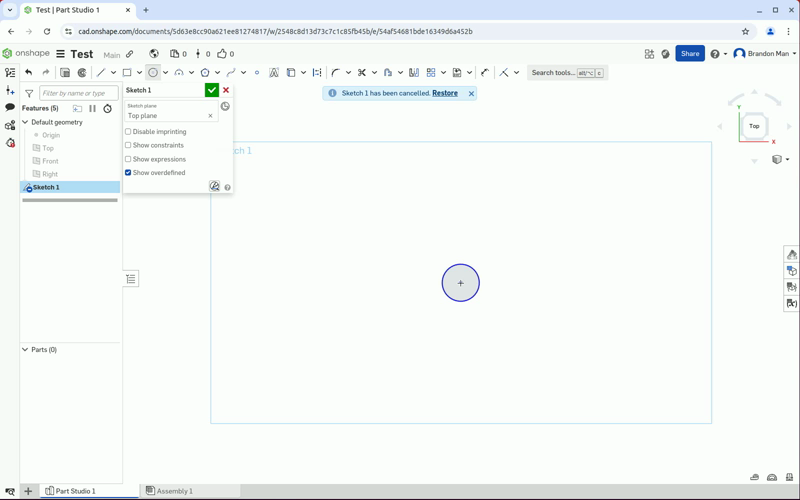
mouse_move(462, 282)
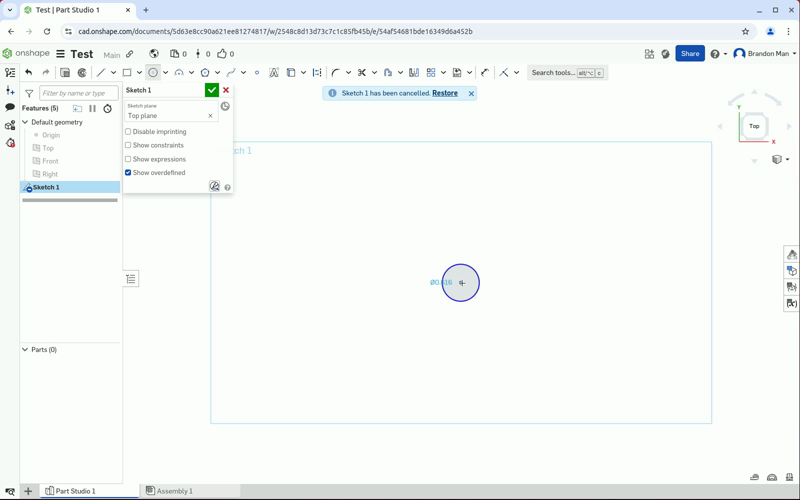
scroll(6)
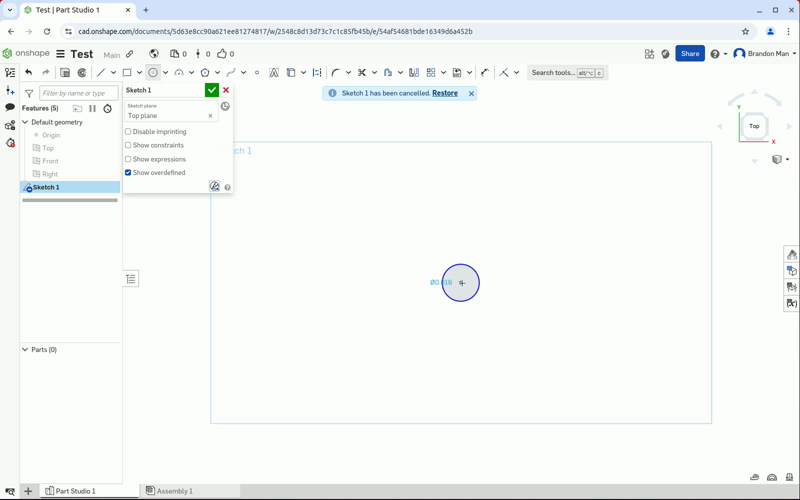
scroll(6)
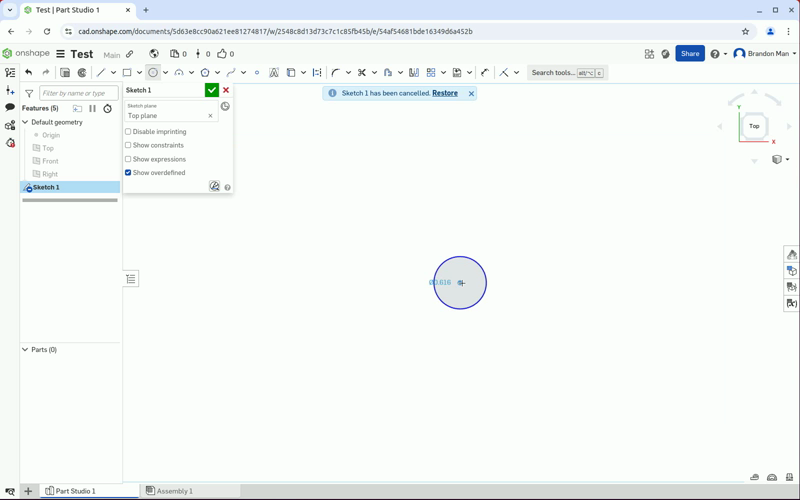
scroll(6)
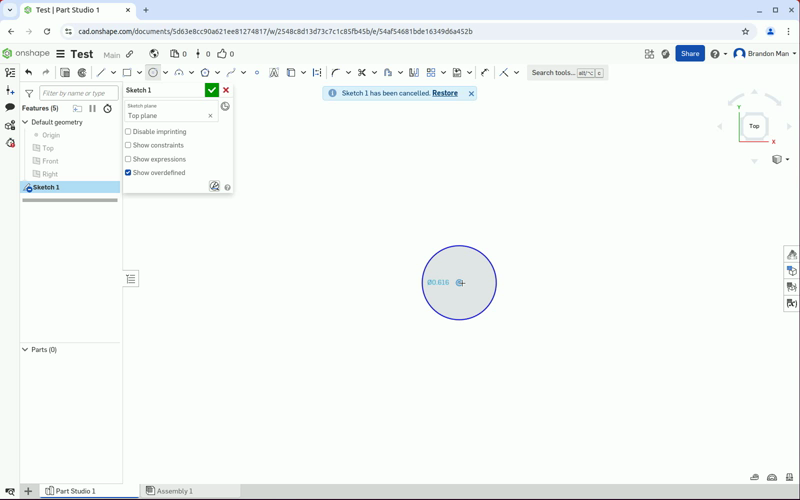
scroll(6)
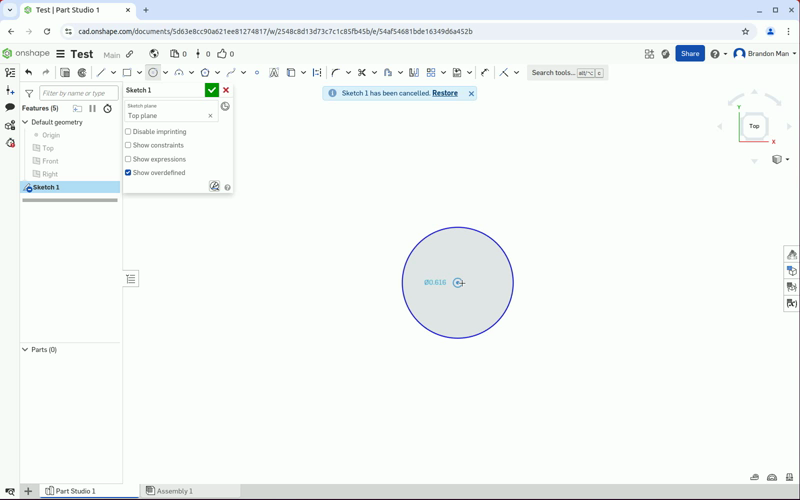
scroll(6)
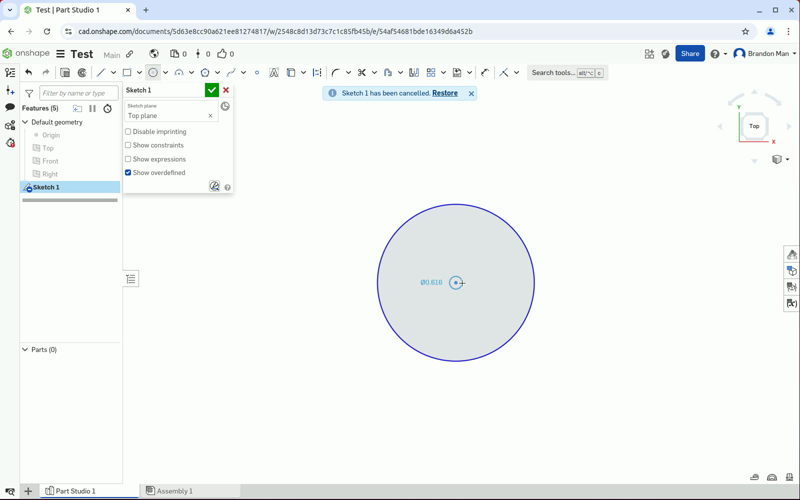
scroll(6)
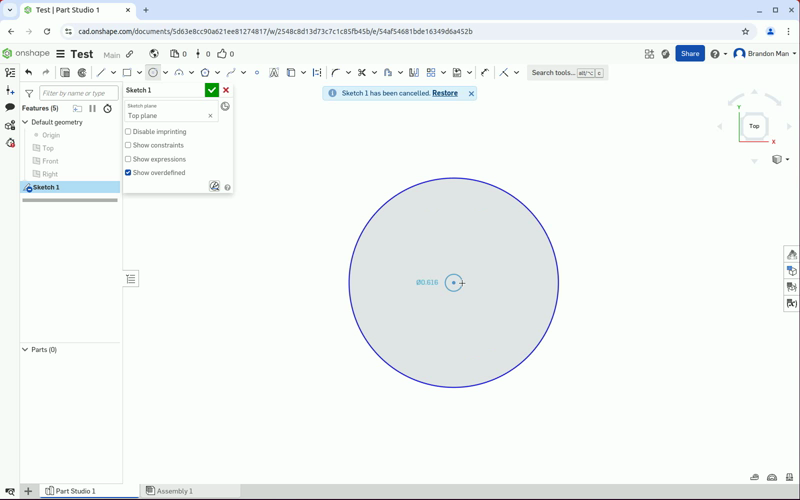
scroll(6)
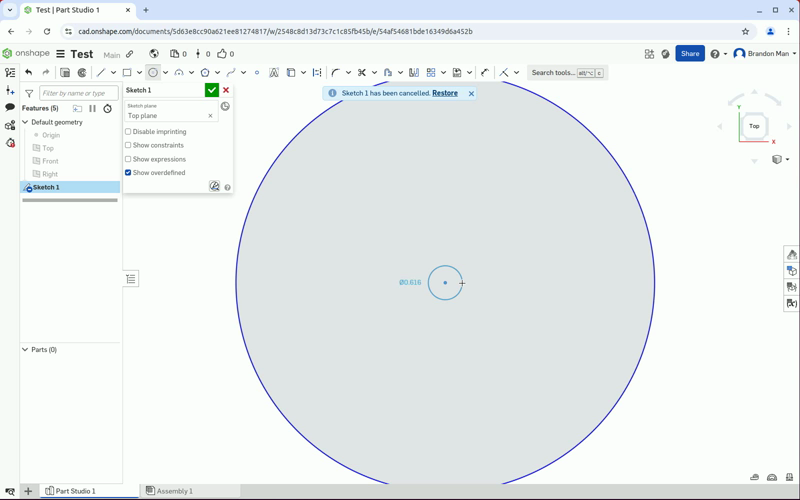
click(462, 282)
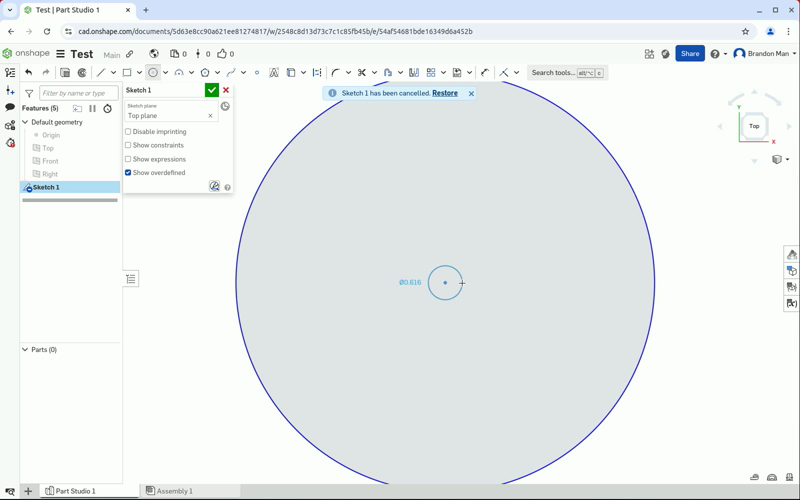
scroll(-6)
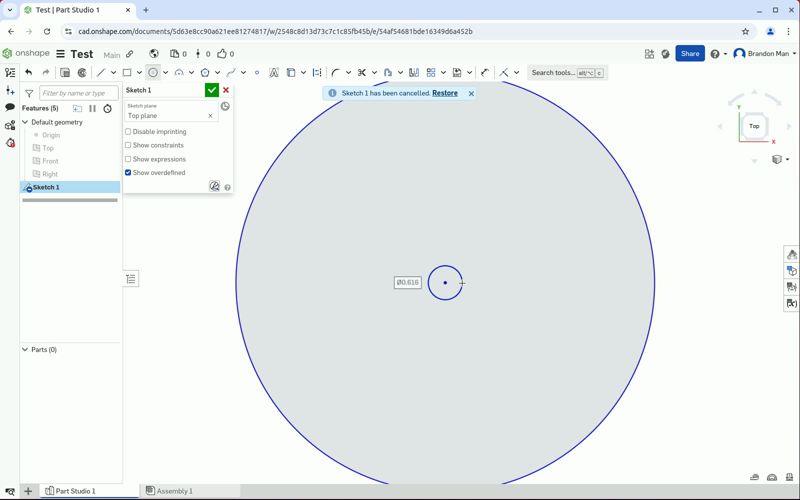
scroll(-6)
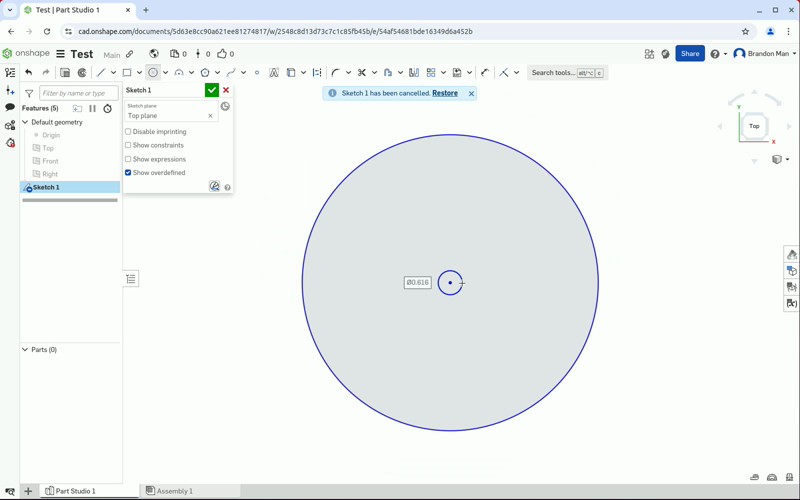
scroll(-6)
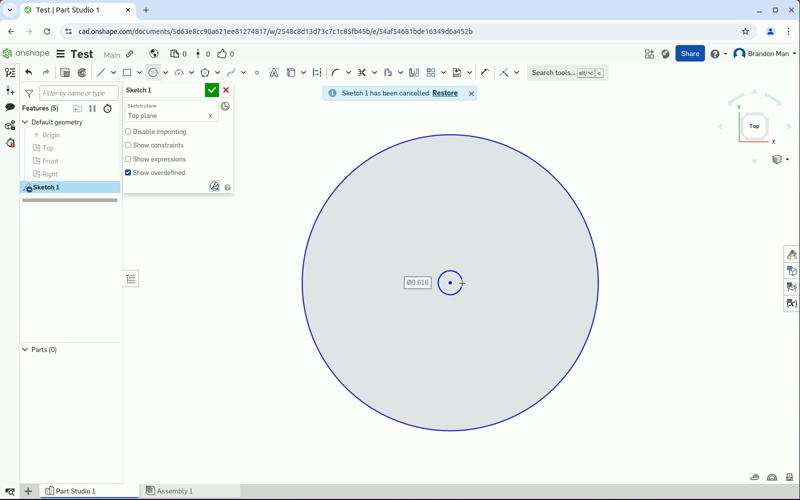
scroll(-6)
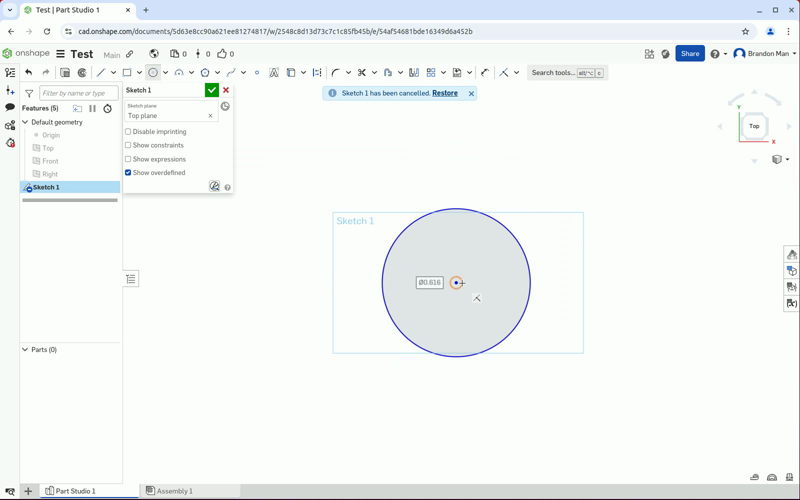
scroll(-6)
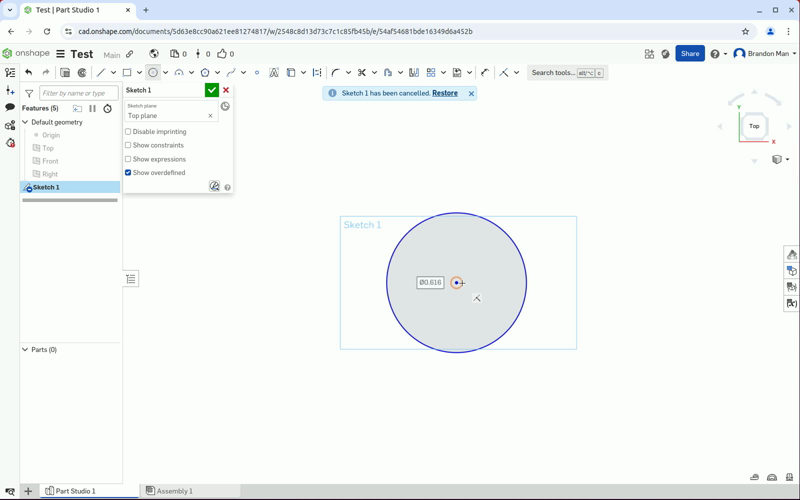
scroll(-6)
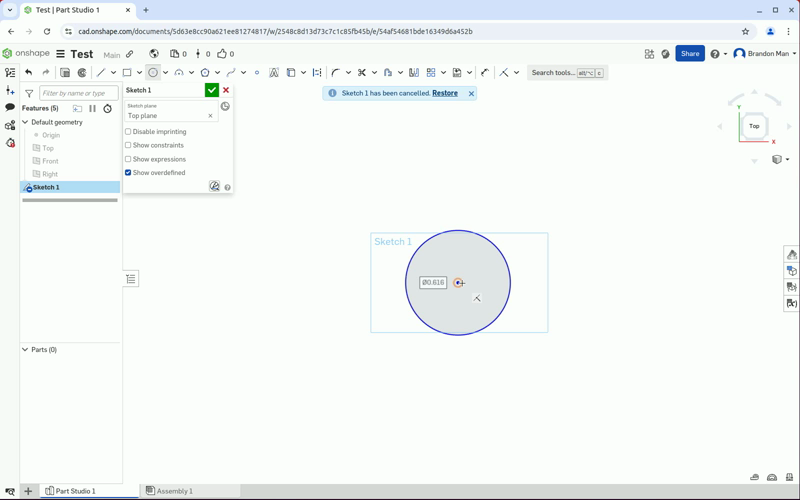
scroll(-6)
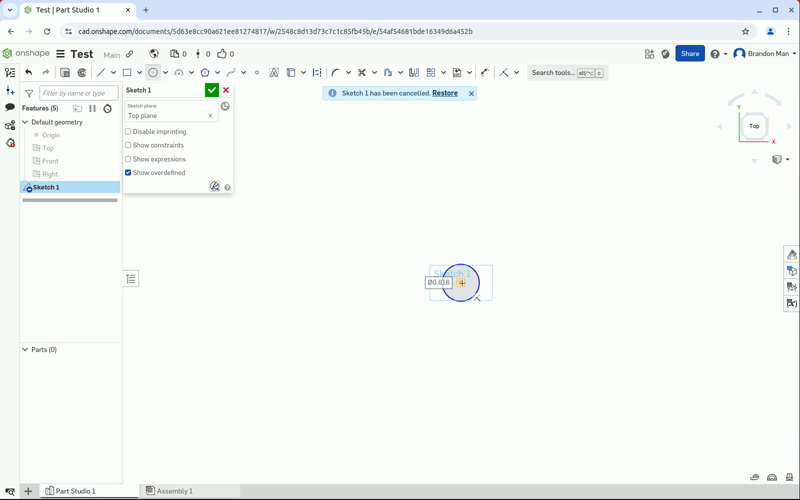
key(esc)
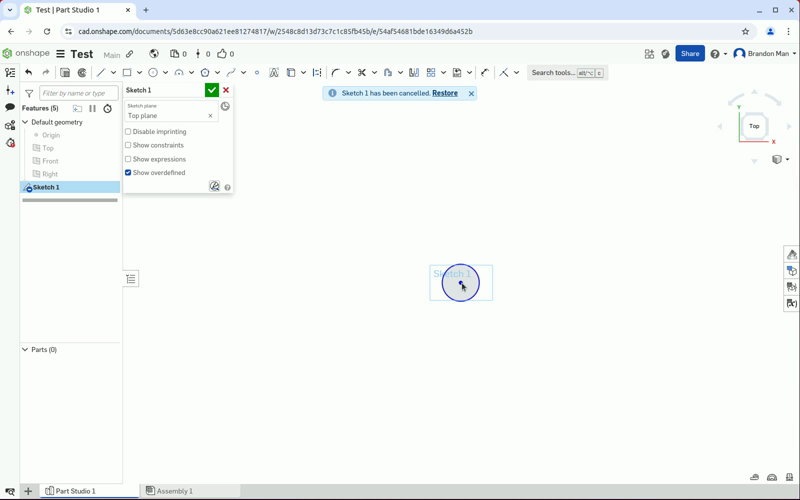
mouse_move(447, 288)
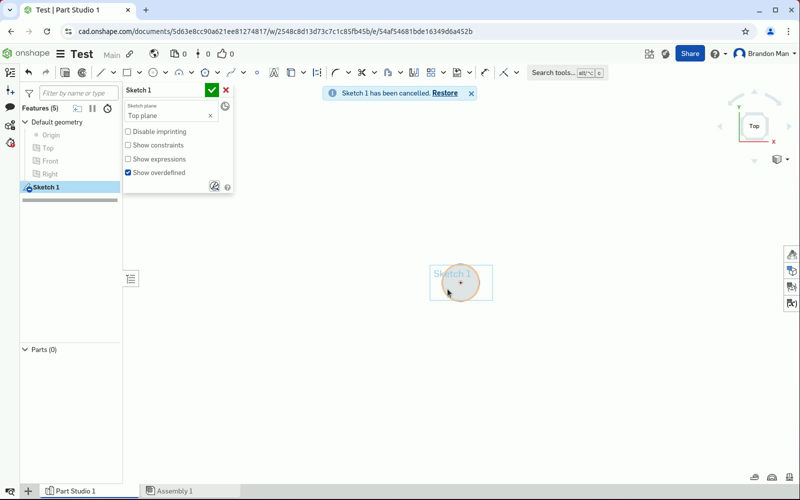
scroll(6)
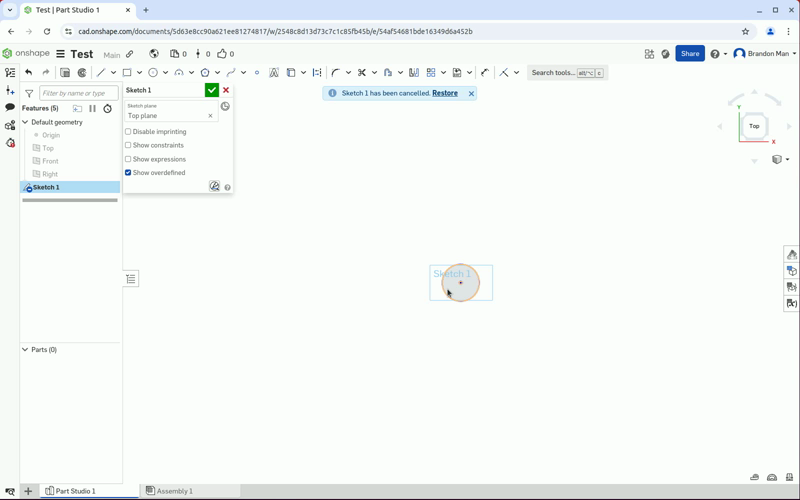
scroll(6)
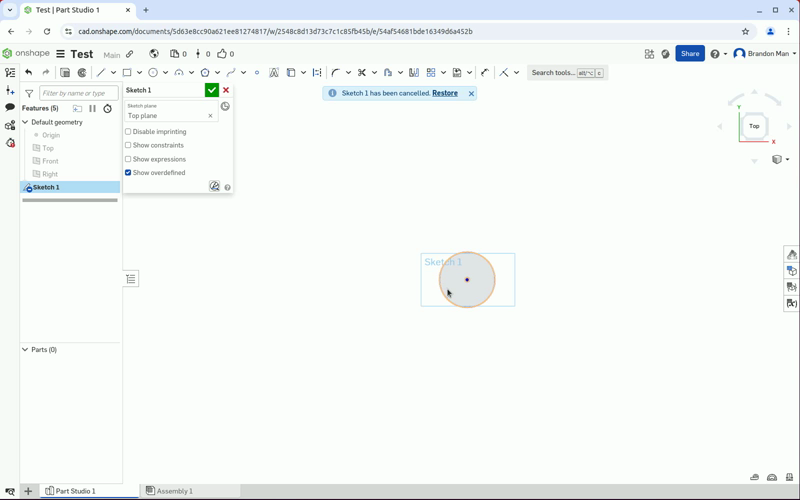
scroll(6)
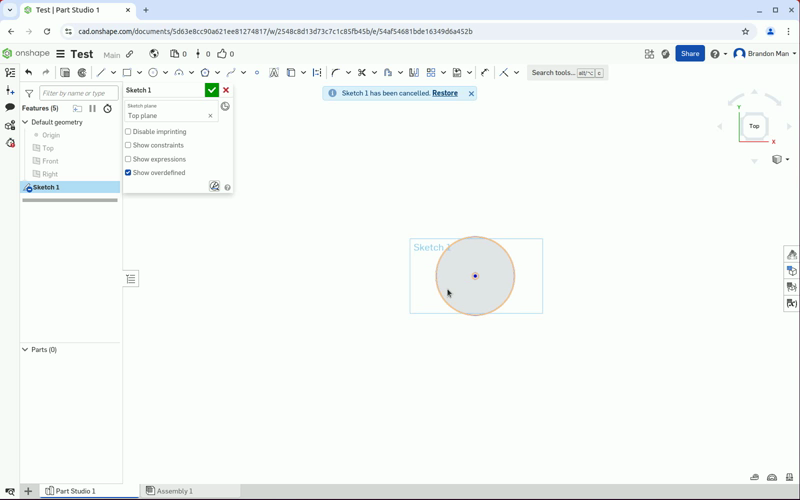
scroll(6)
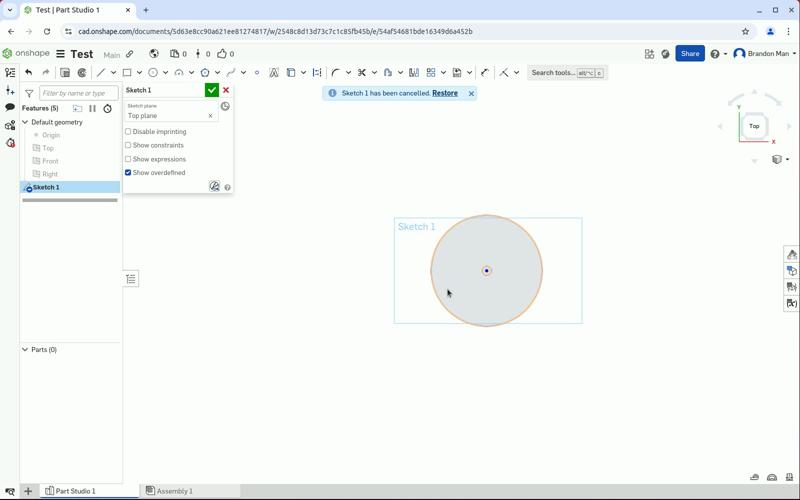
scroll(6)
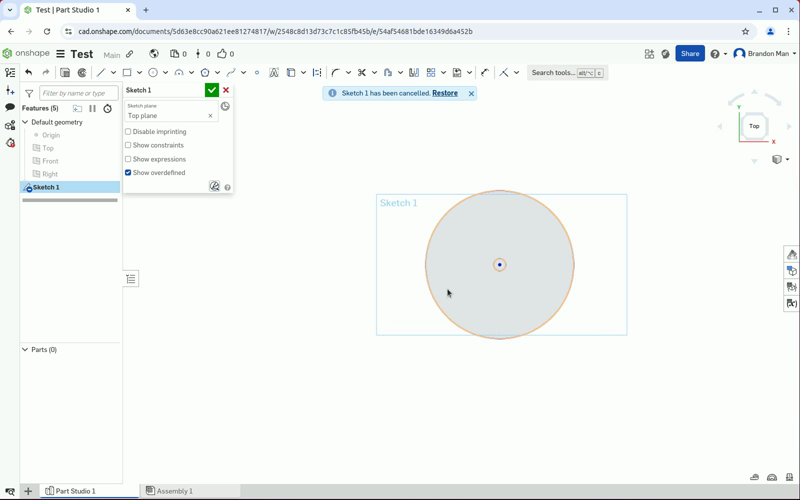
scroll(6)
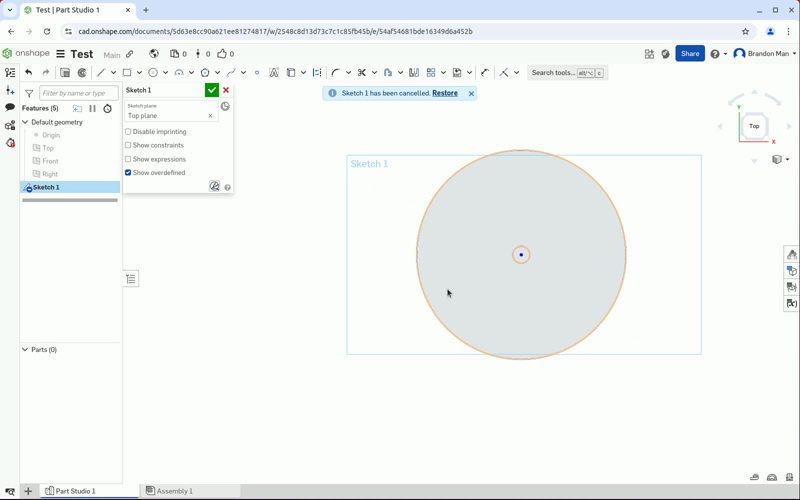
scroll(6)
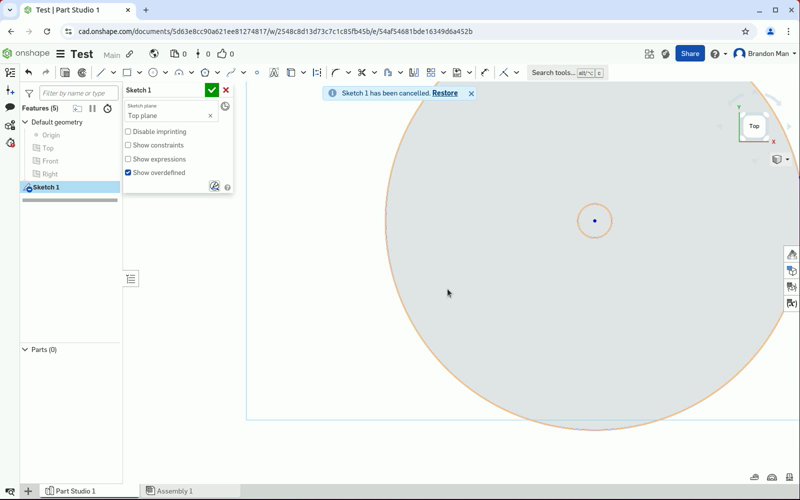
click(447, 288)
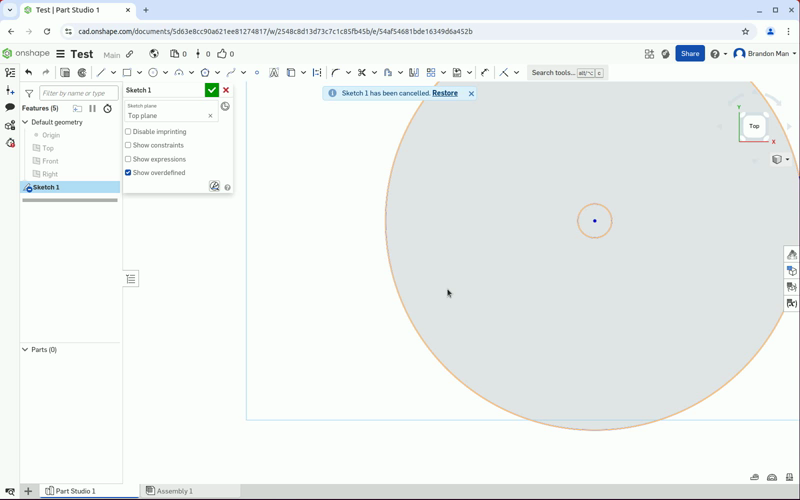
scroll(-6)
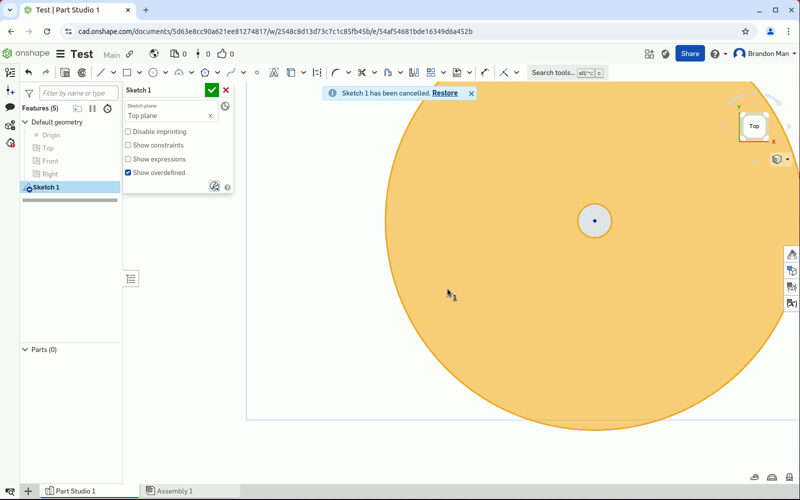
scroll(-6)
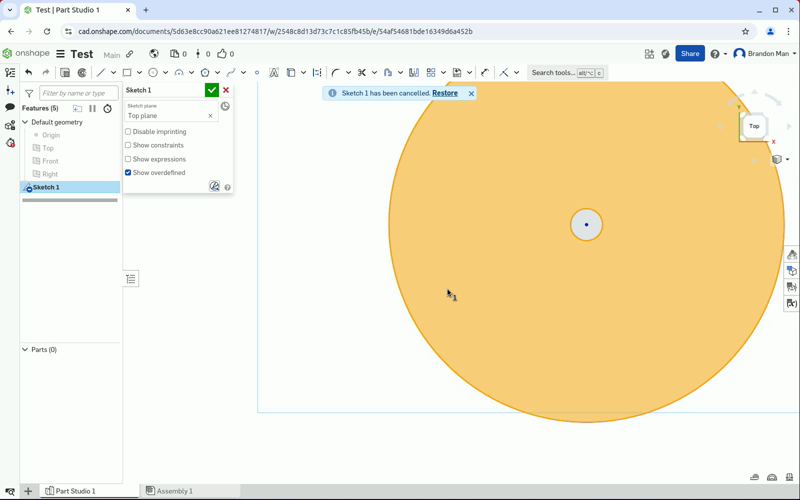
scroll(-6)
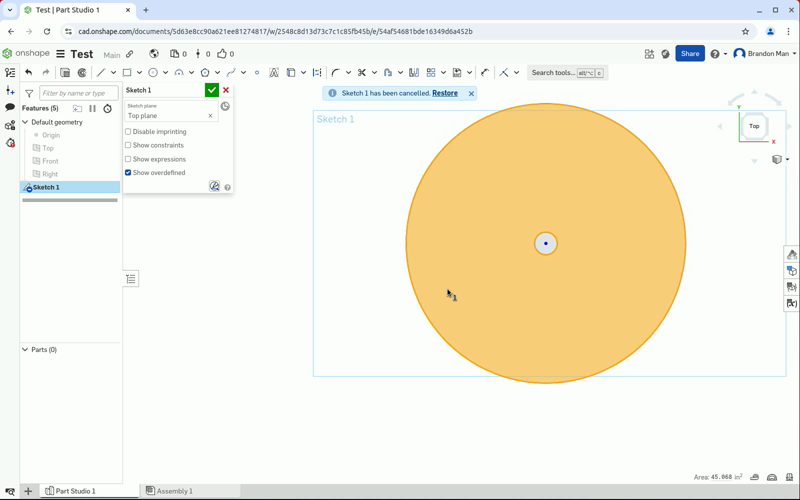
scroll(-6)
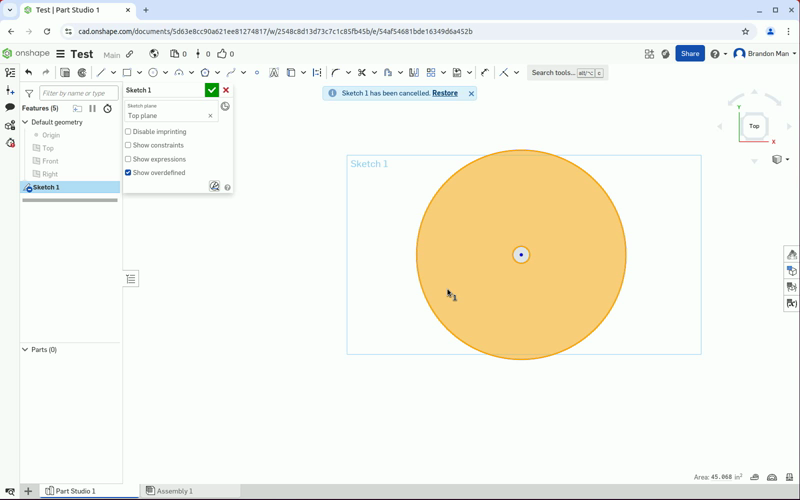
scroll(-6)
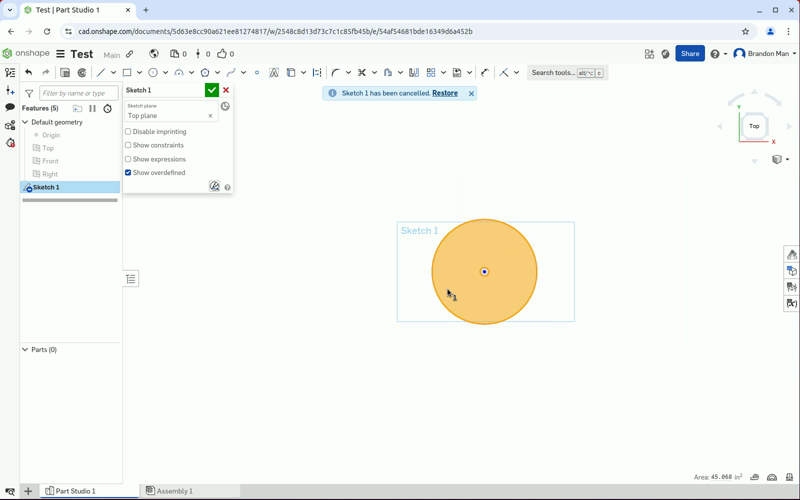
scroll(-6)
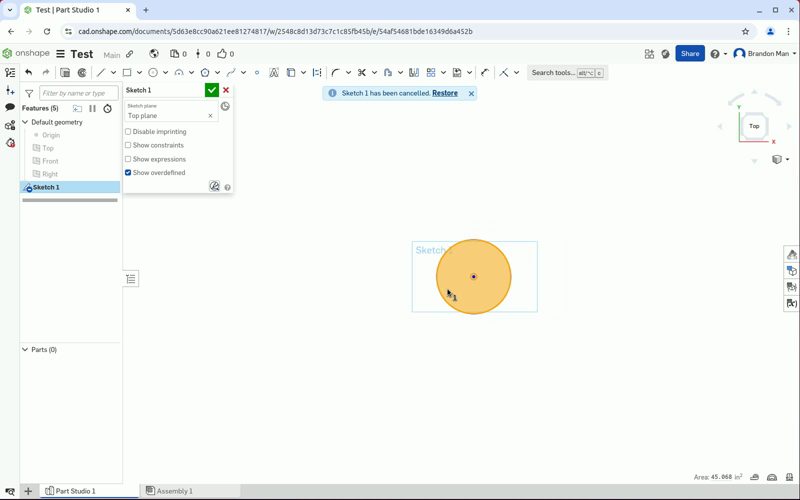
scroll(-6)
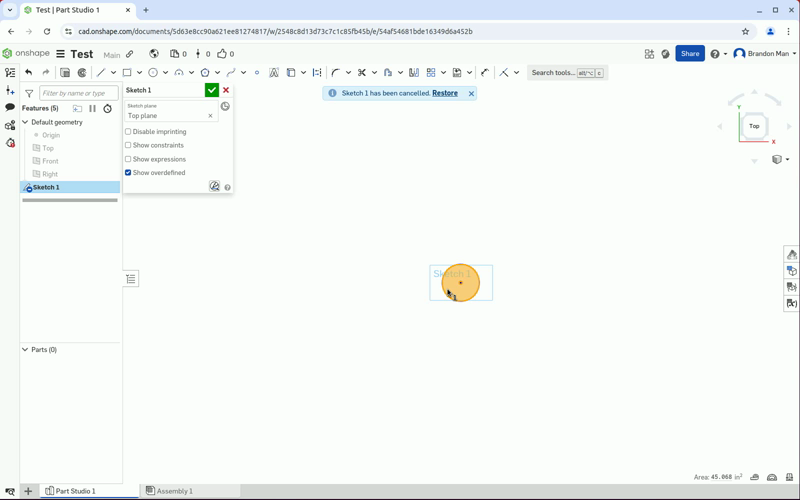
mouse_move(73, 352)
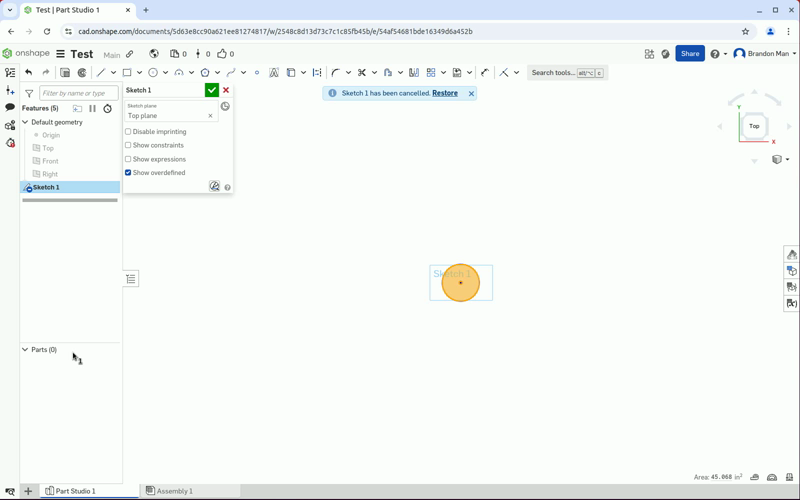
key(shift+y)
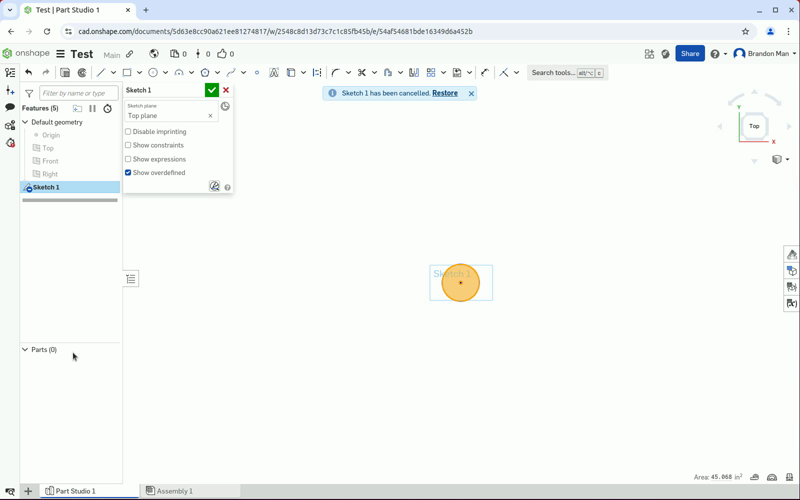
key(shift+e)
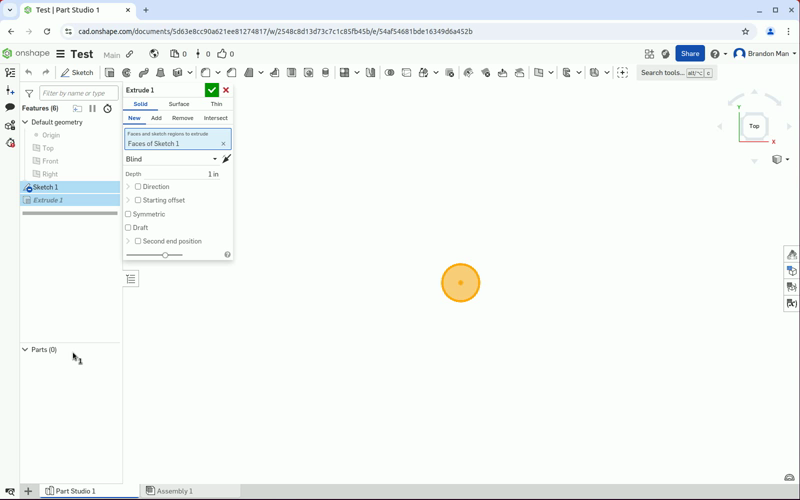
mouse_move(143, 106)
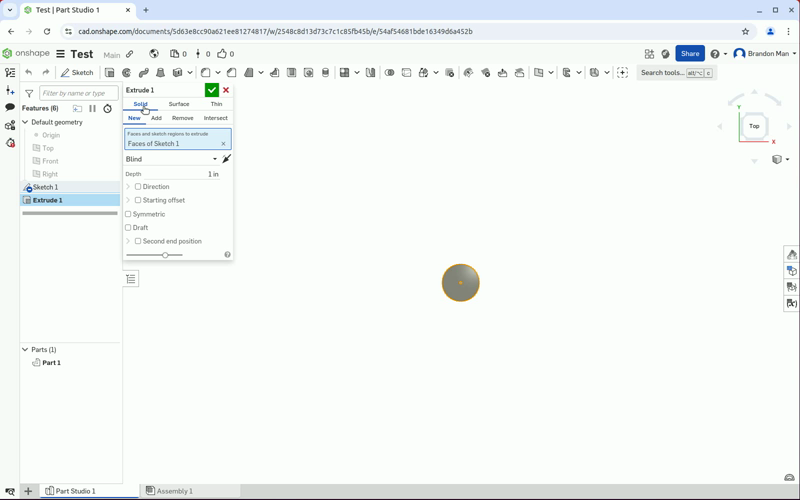
click(143, 106)
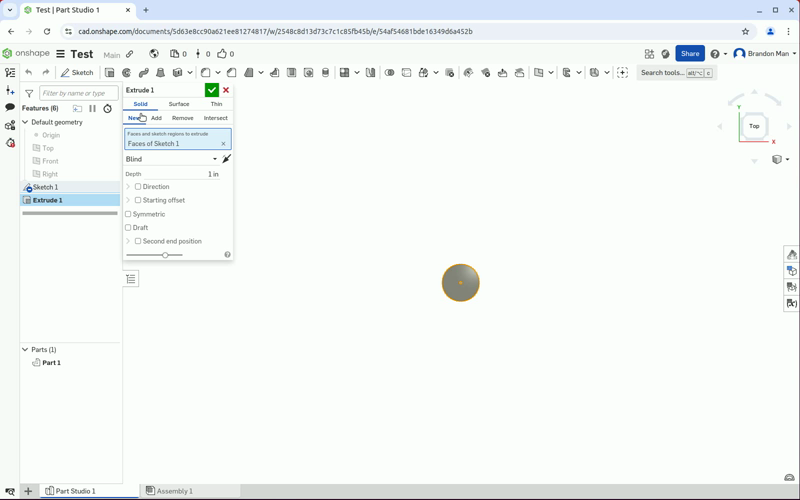
mouse_move(137, 120)
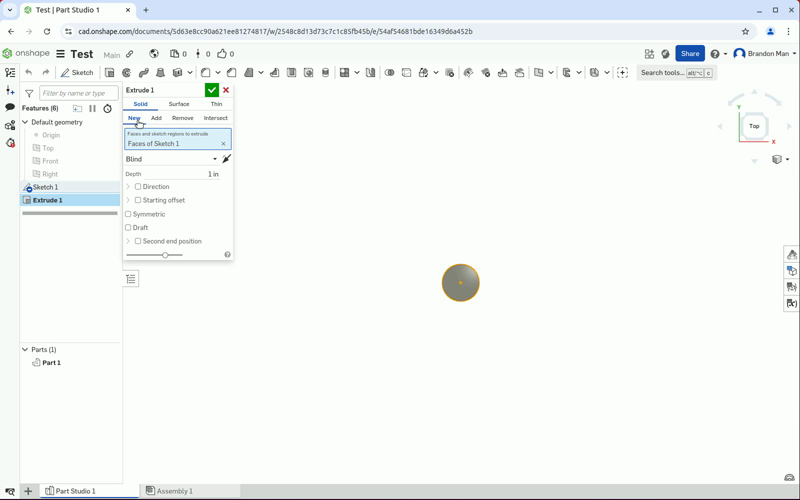
click(137, 120)
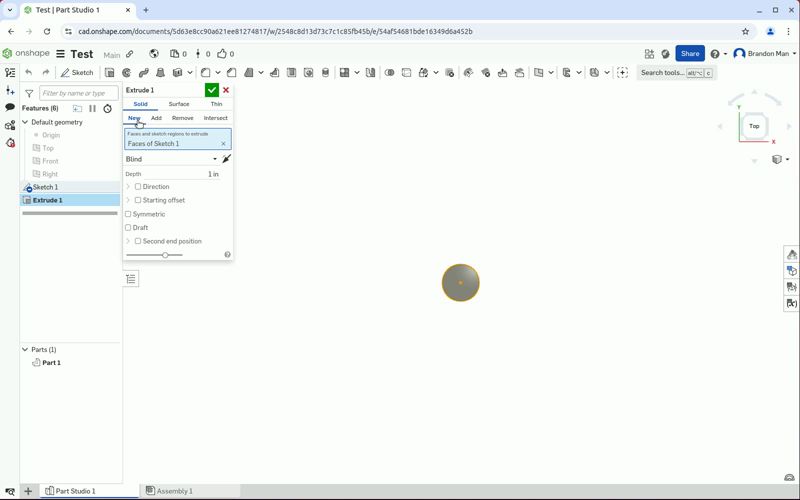
key(tab, 4)
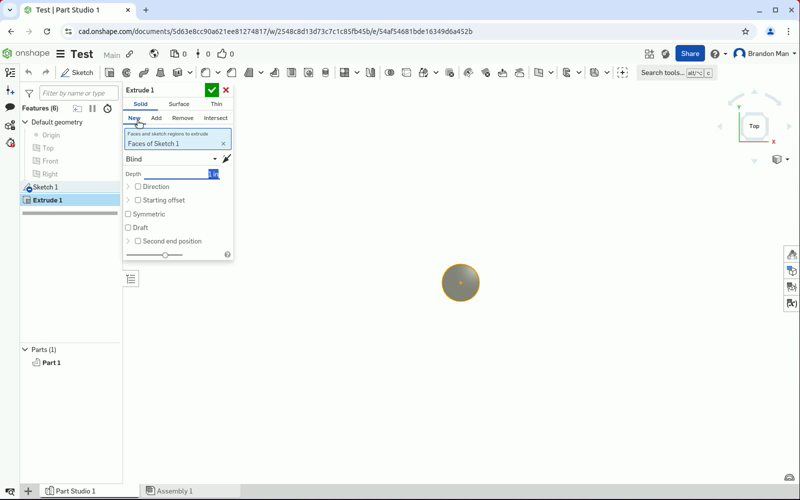
text(0.241)
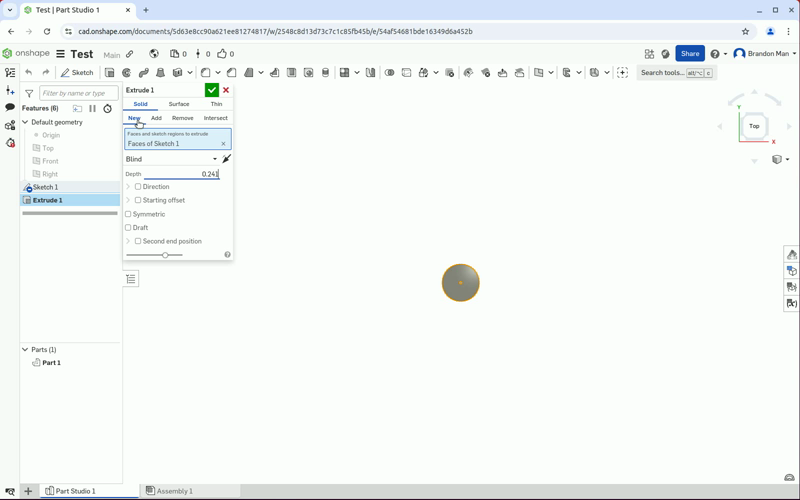
key(enter)
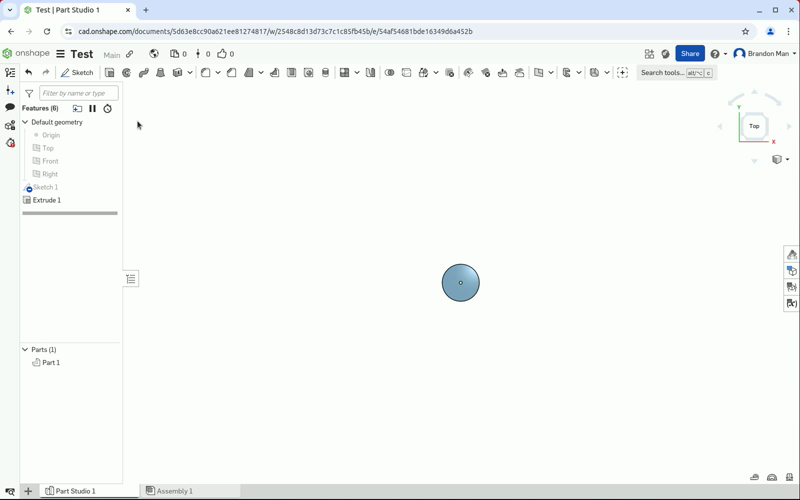
key(shift+h)
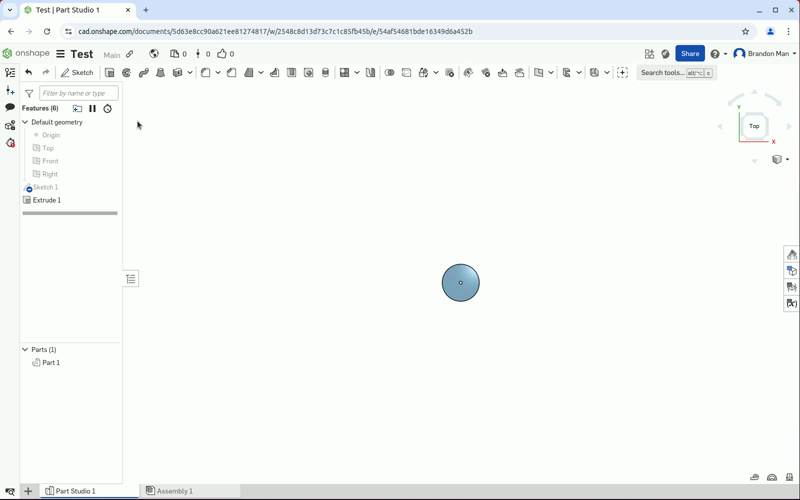
key(shift+h)
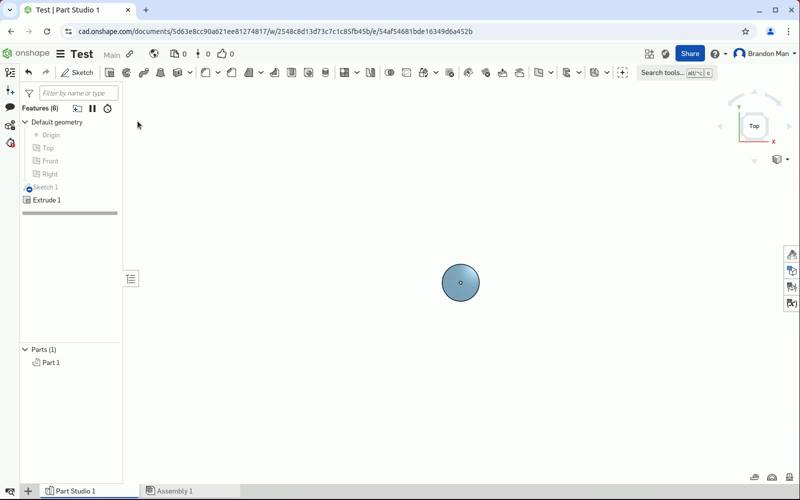
mouse_move(73, 189)
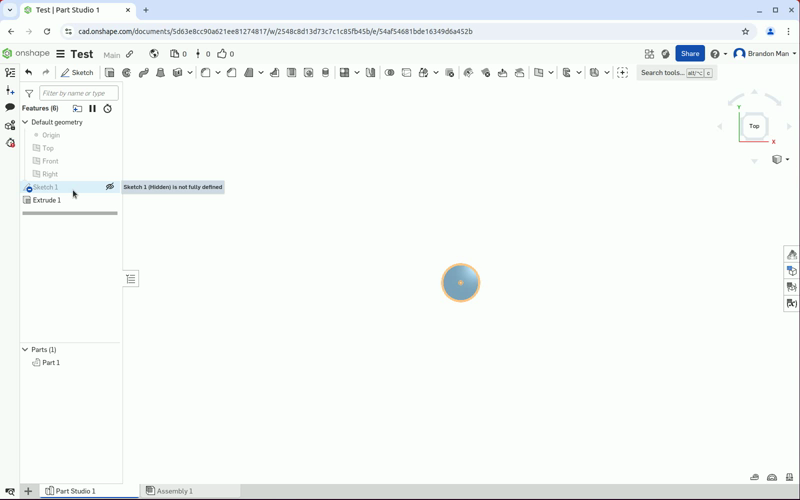
click(73, 189)
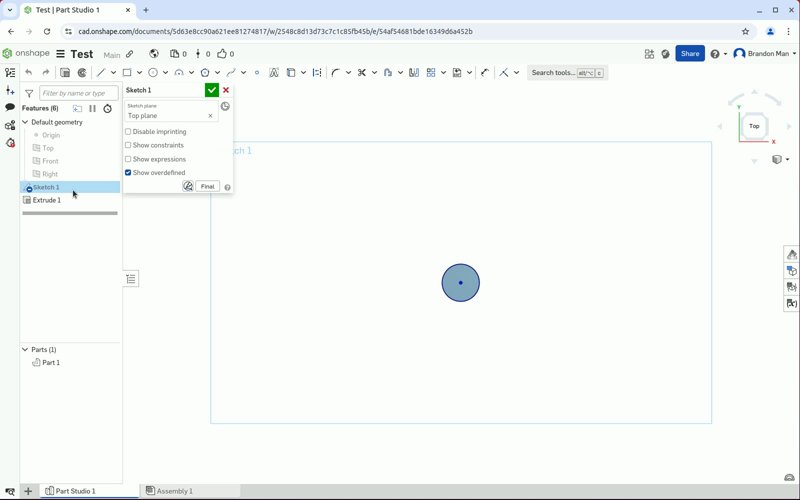
mouse_move(229, 92)
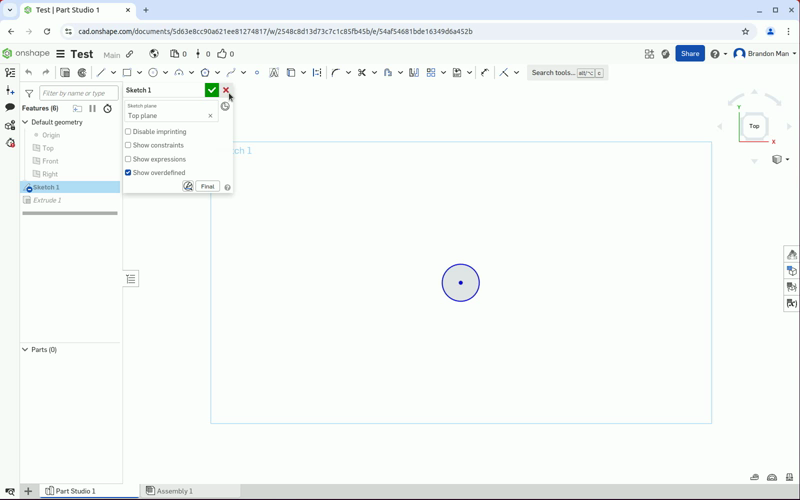
click(229, 92)
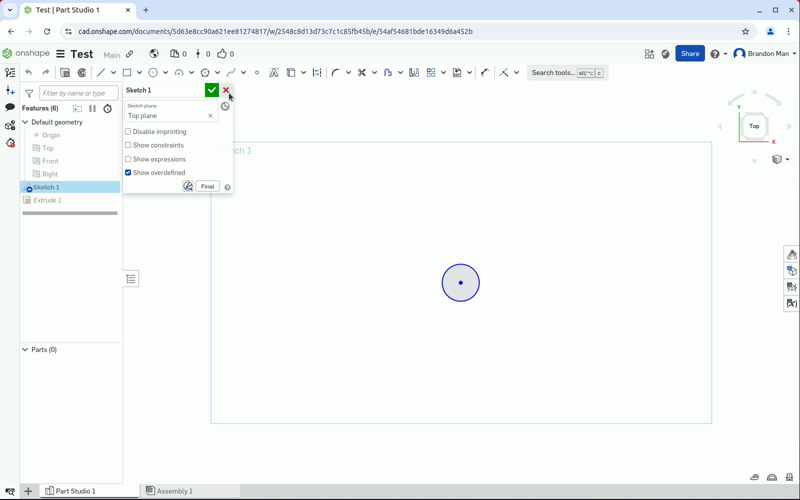
key(shift+s)
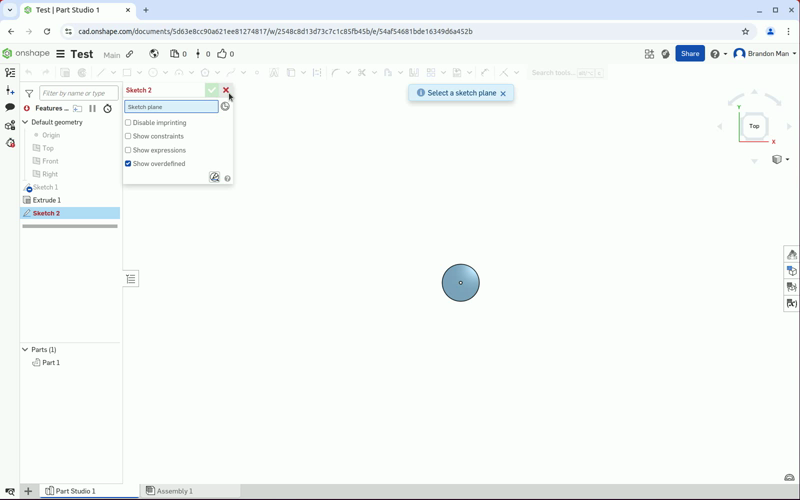
mouse_move(73, 150)
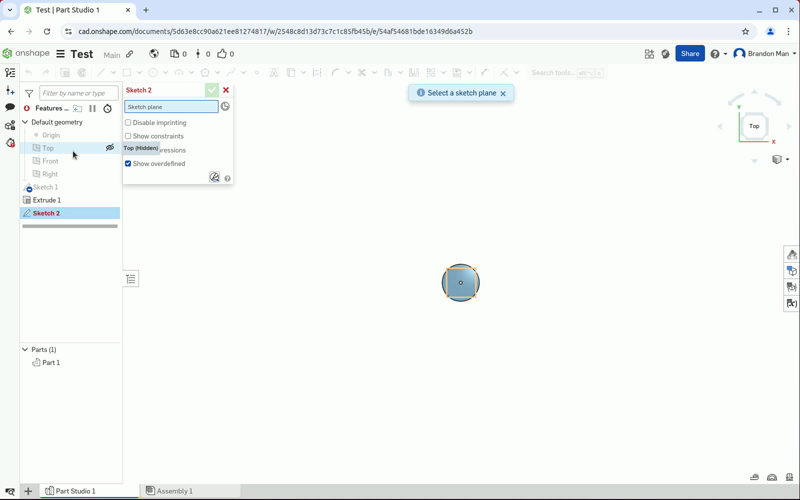
click(73, 150)
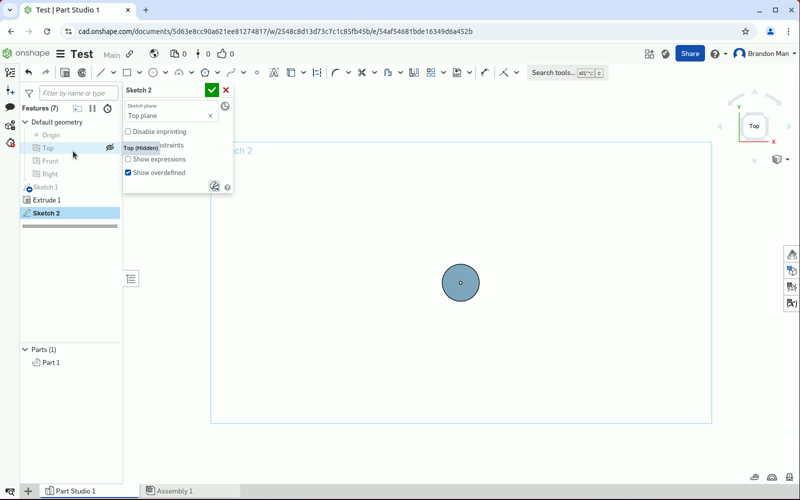
mouse_move(73, 352)
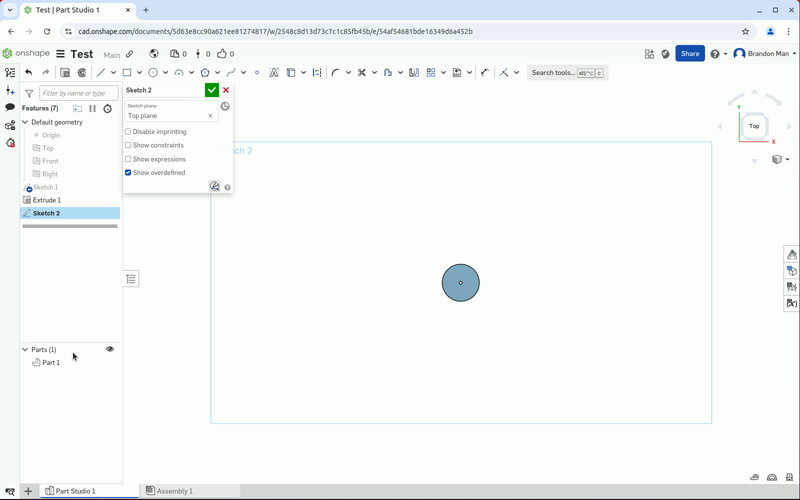
key(y)
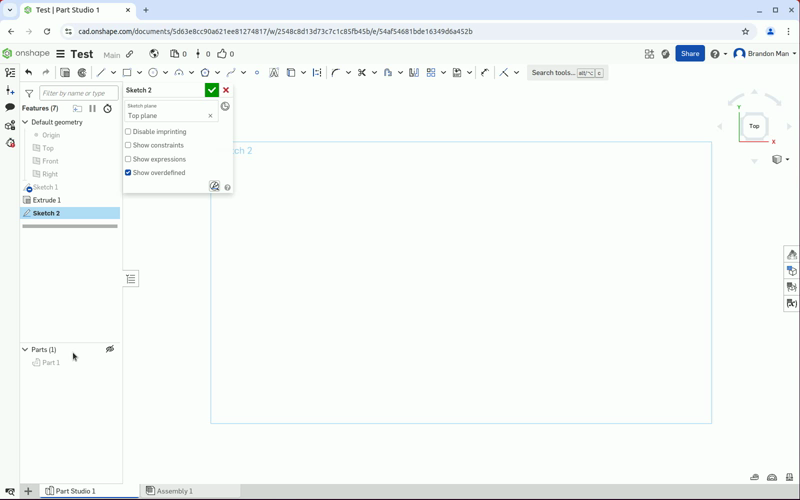
key(c)
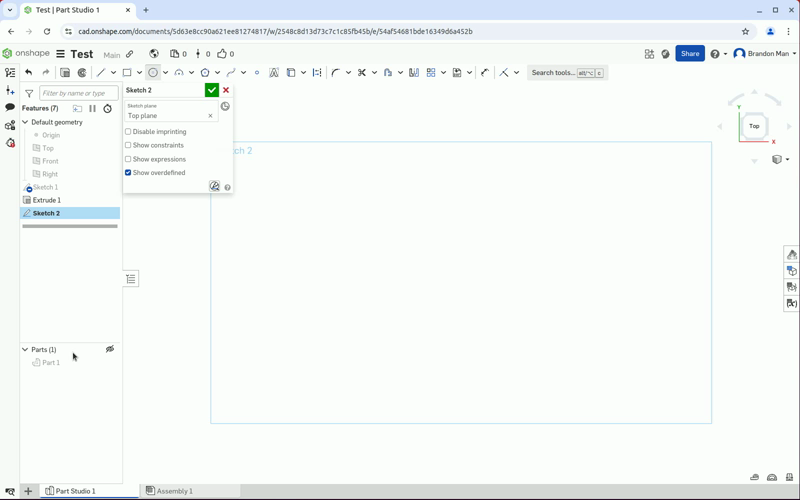
key_down(shift)
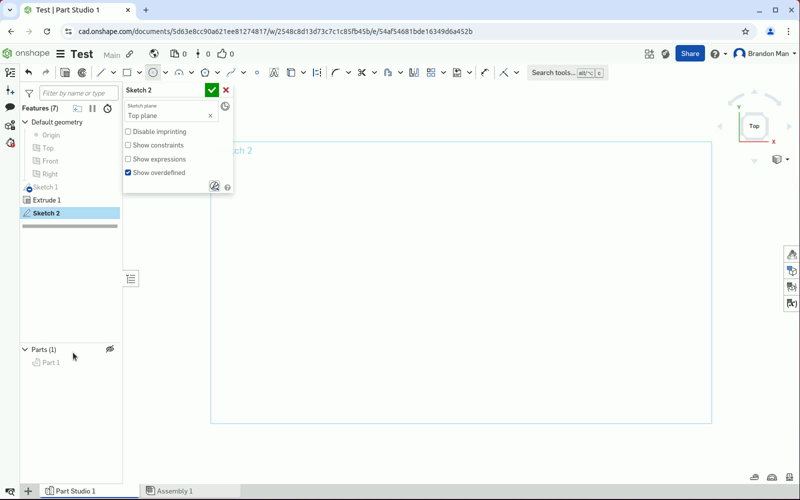
mouse_move(523, 357)
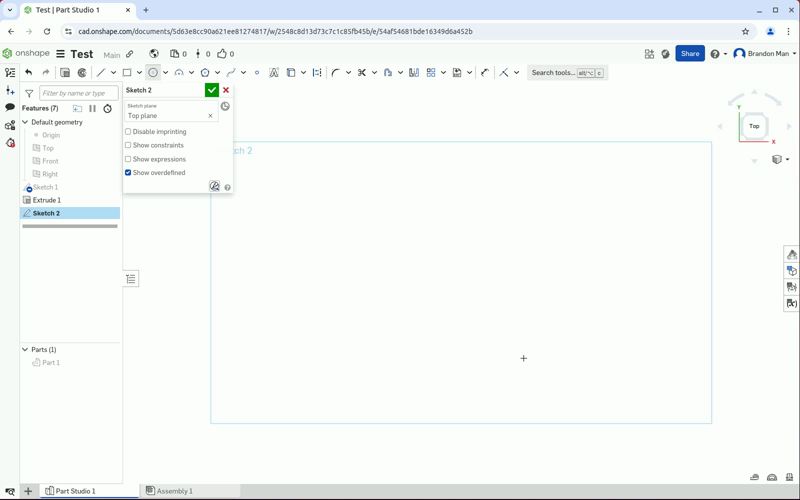
click(523, 357)
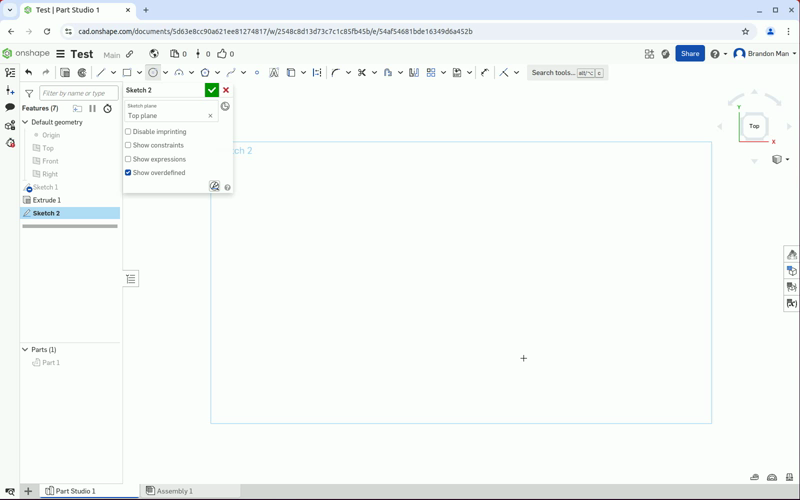
key_up(shift)
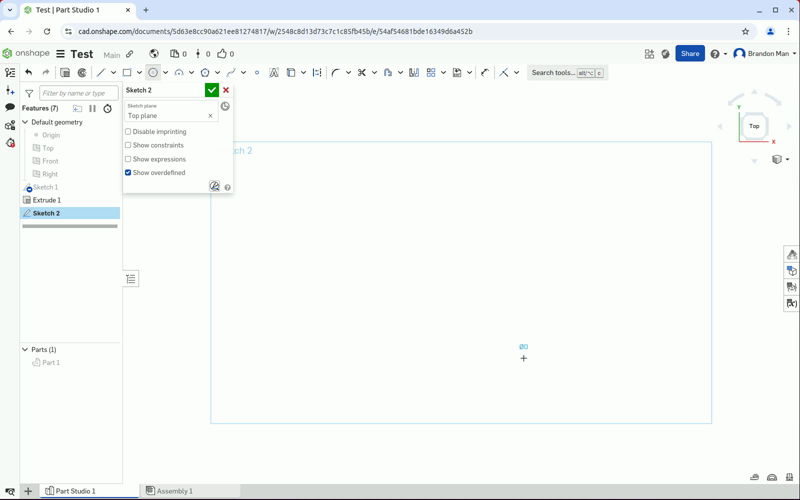
mouse_move(561, 357)
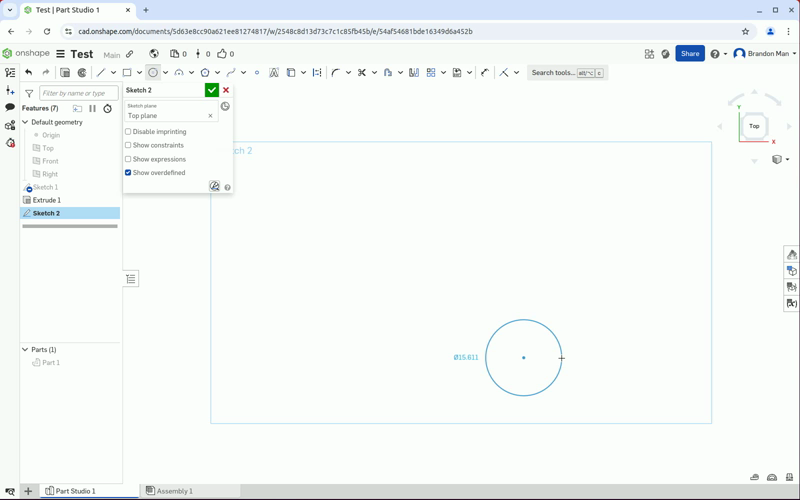
click(561, 357)
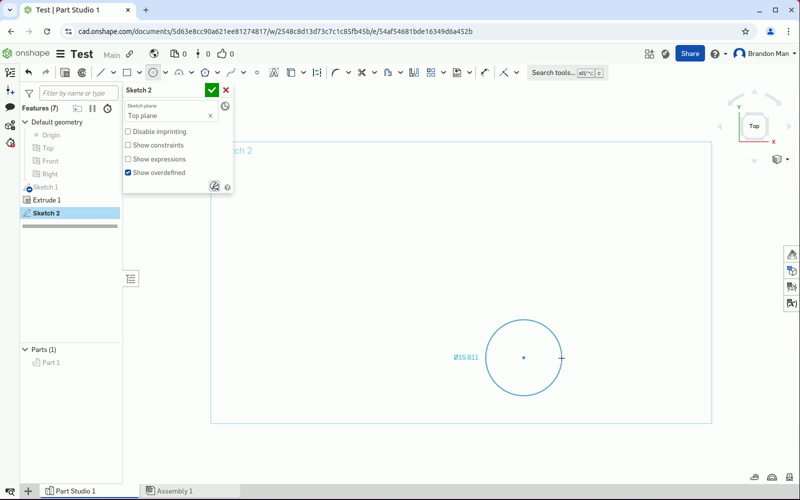
key(esc)
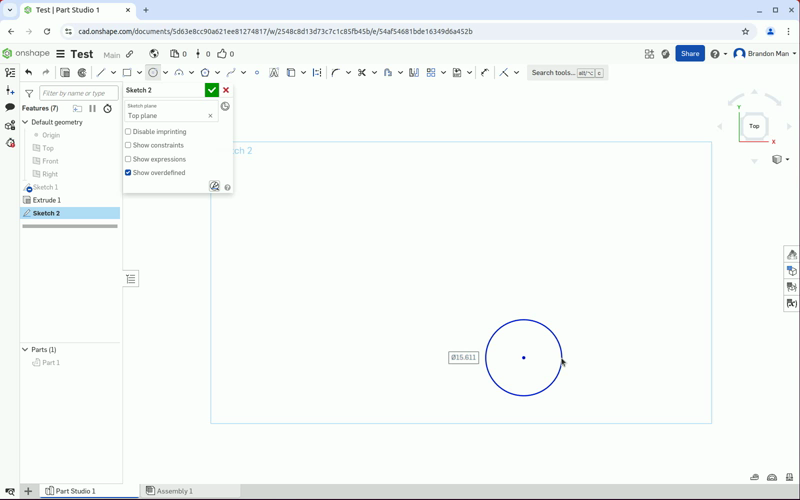
mouse_move(499, 338)
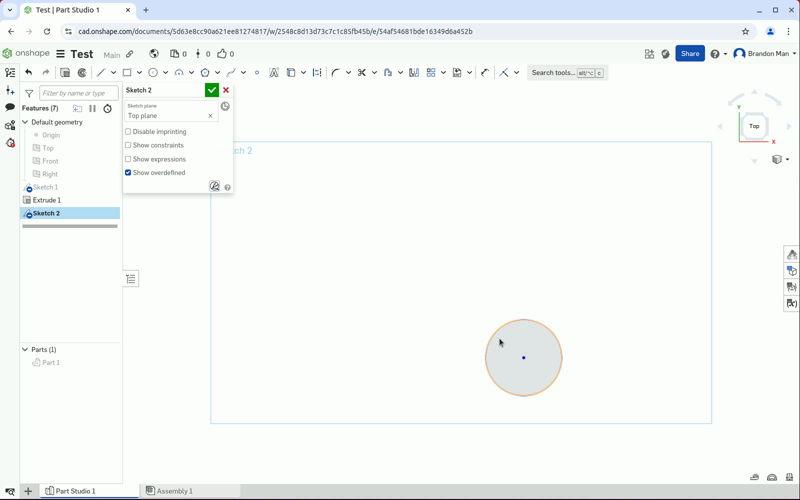
click(499, 338)
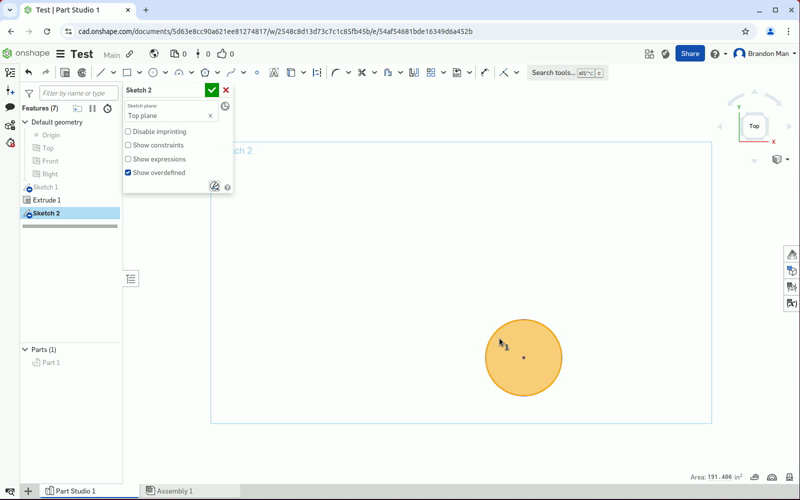
mouse_move(73, 352)
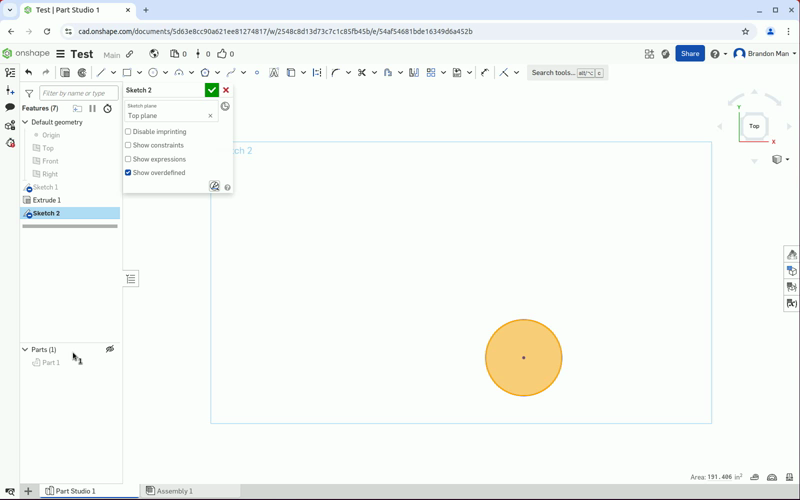
key(shift+y)
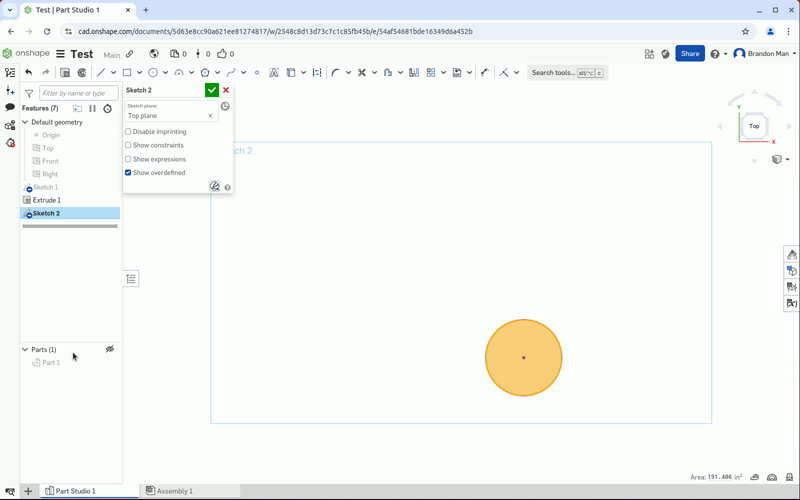
key(shift+e)
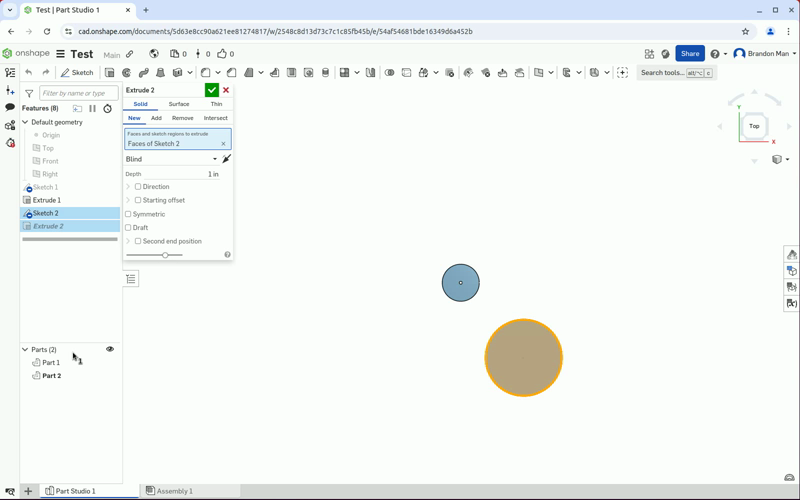
mouse_move(143, 106)
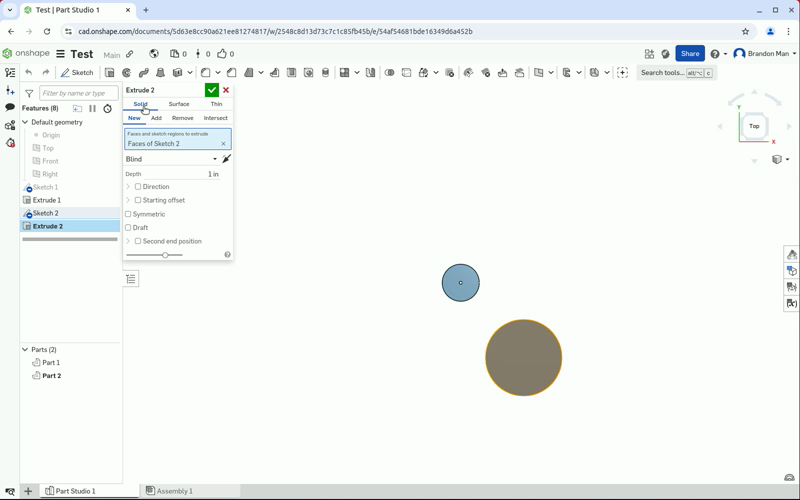
click(143, 106)
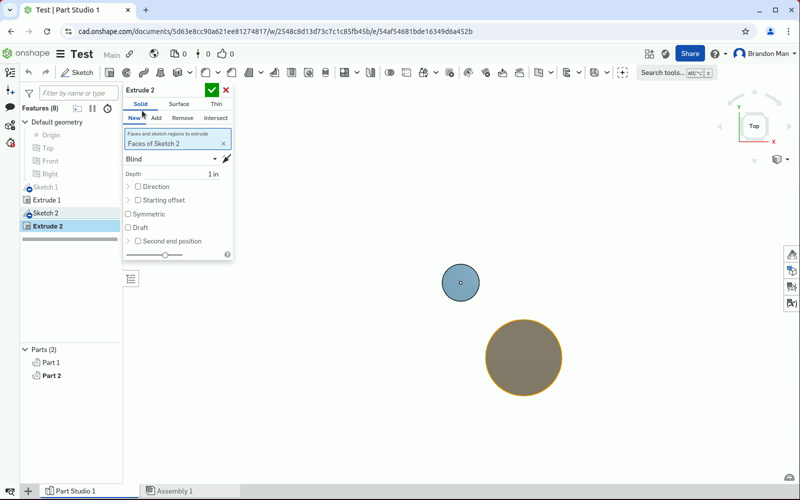
mouse_move(137, 120)
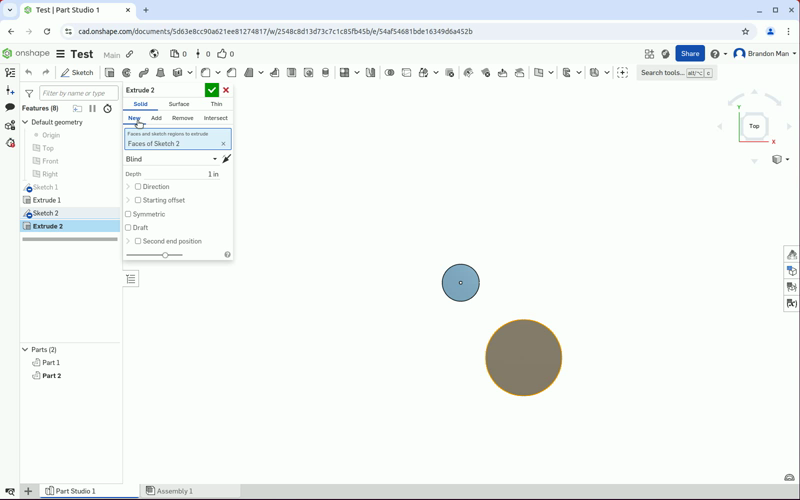
click(137, 120)
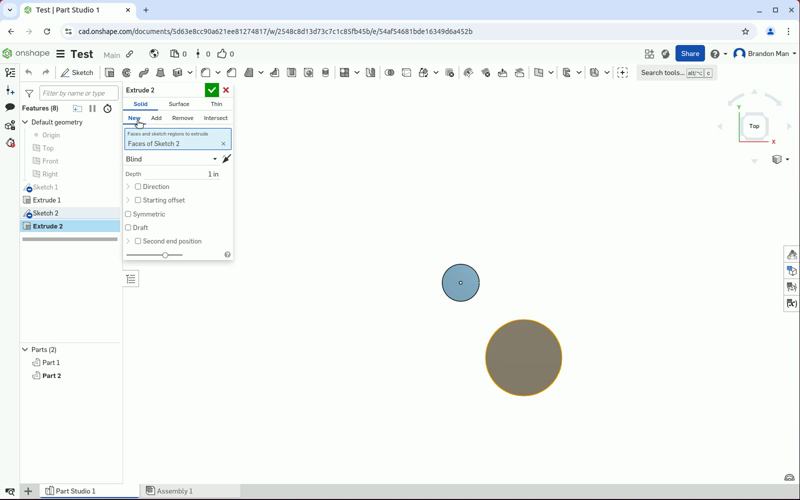
key(tab, 4)
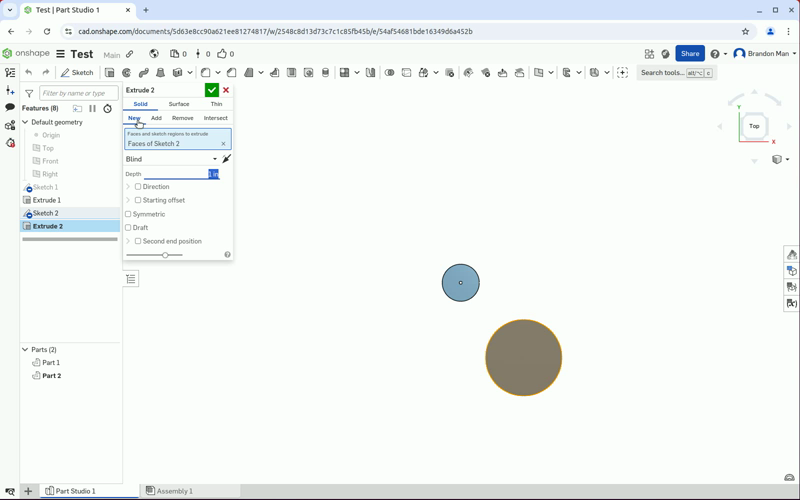
text(10.351)
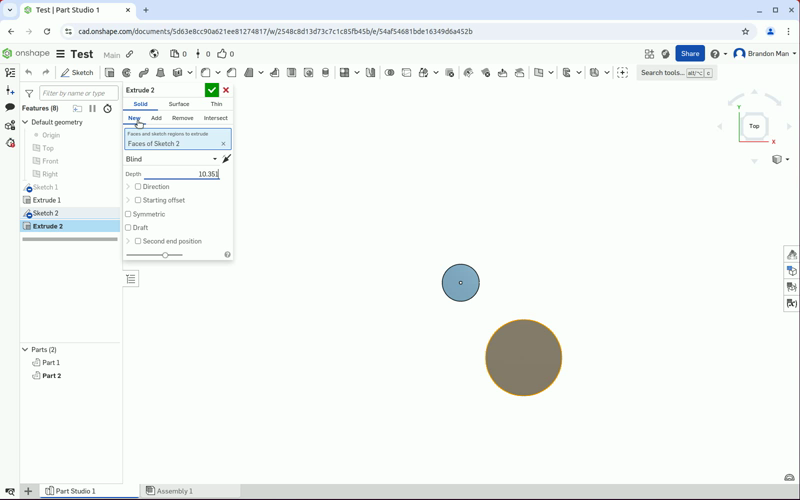
key(enter)
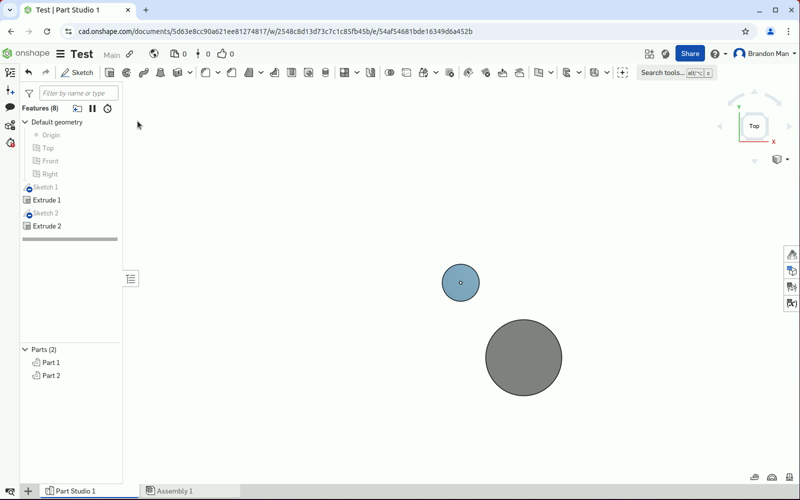
key(shift+h)
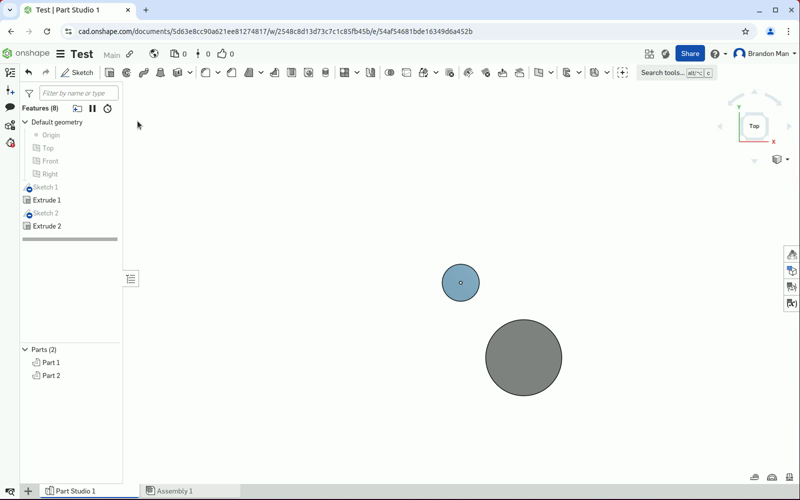
key(shift+h)
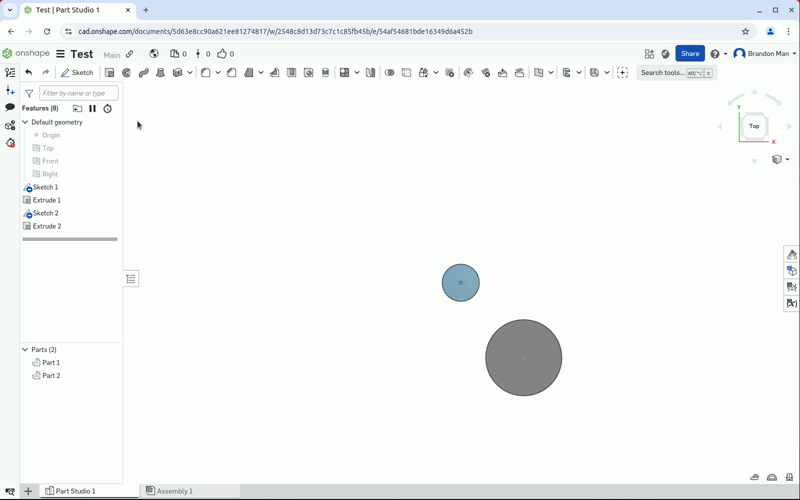
key(shift+7)
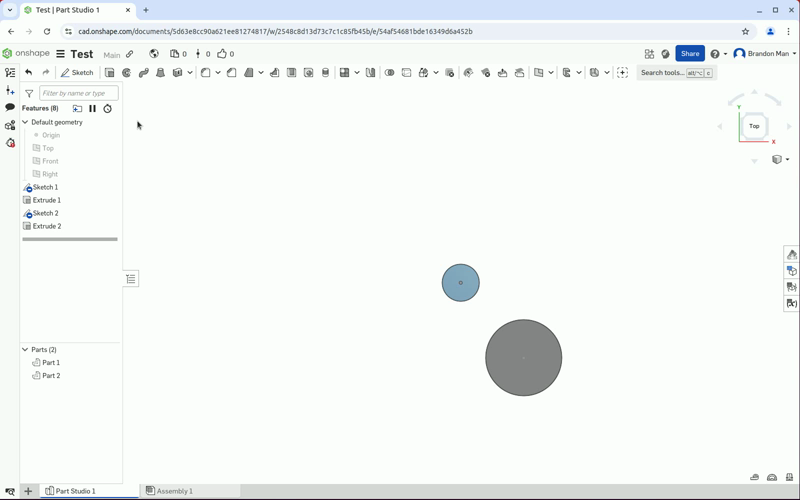
key(up, 3)
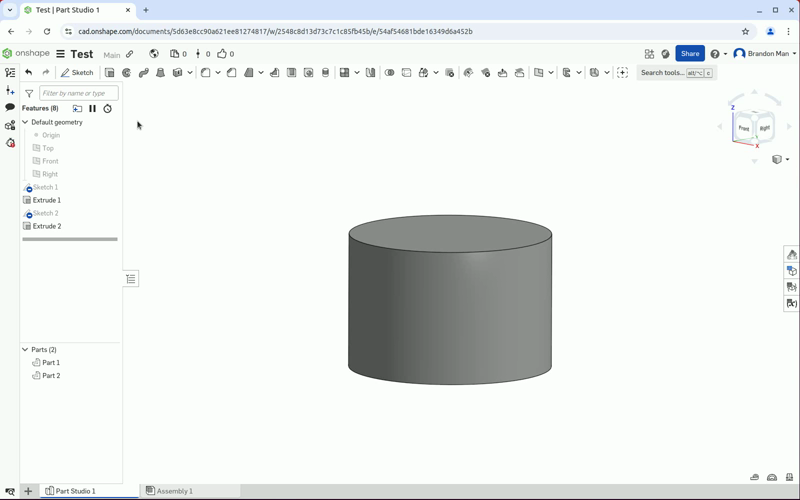
key(left, 3)
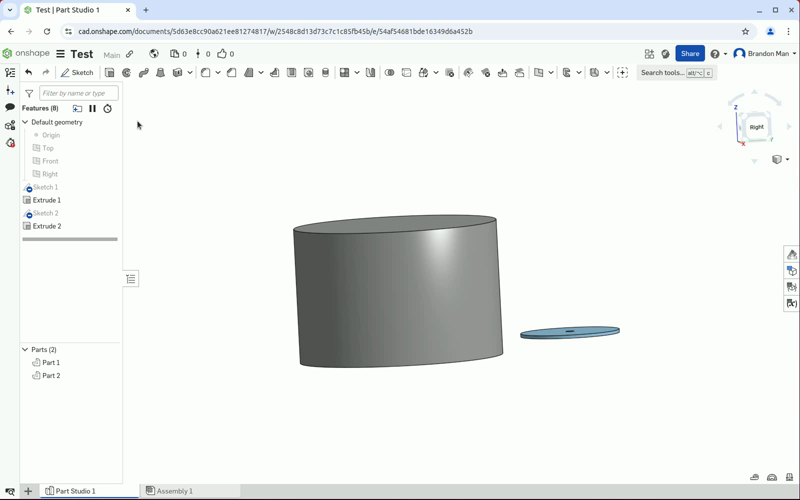
key(right, 3)
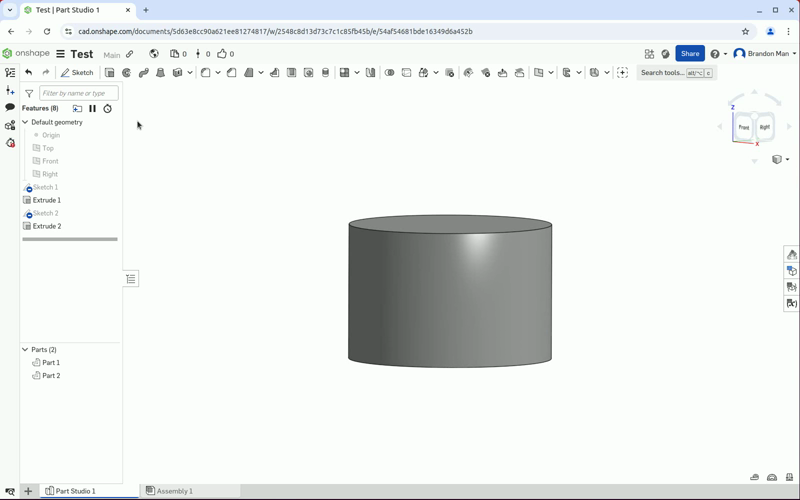
key(down, 3)
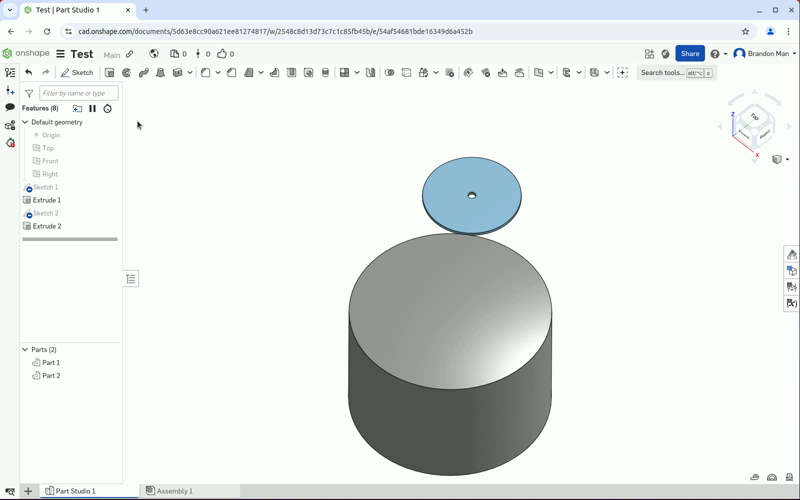
mouse_move(73, 189)
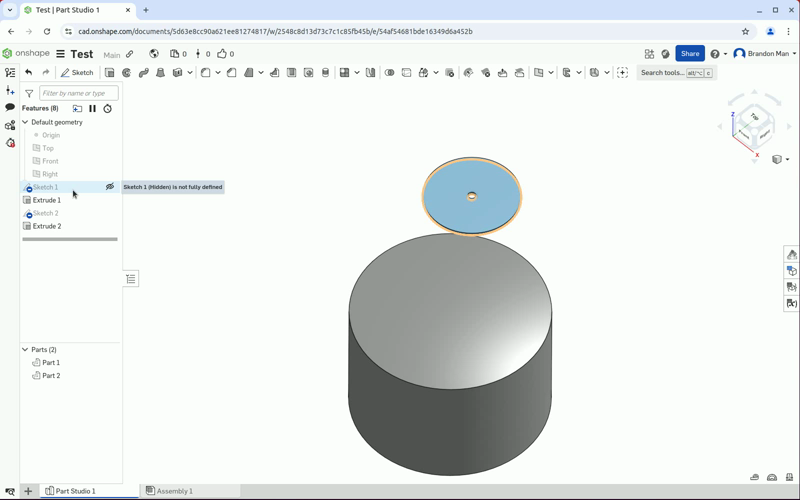
click(73, 189)